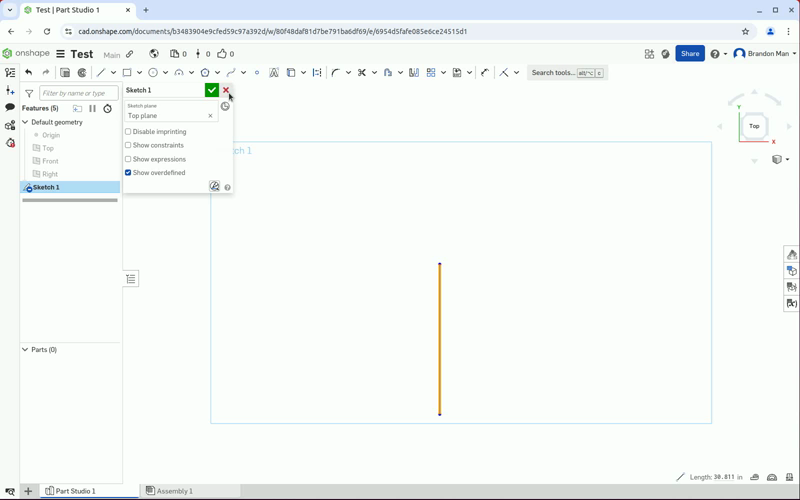
key(shift+h)
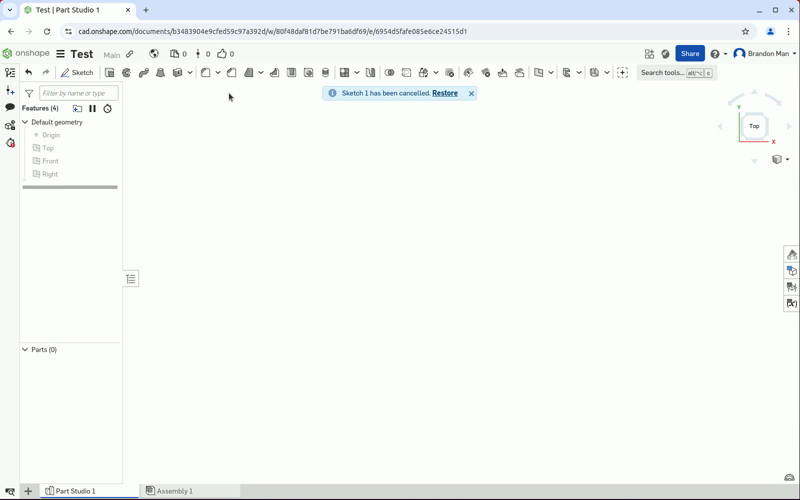
mouse_move(73, 352)
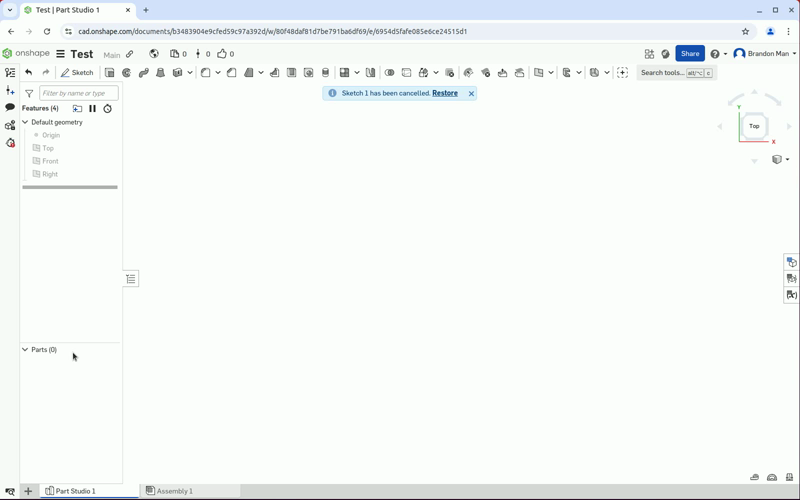
key(y)
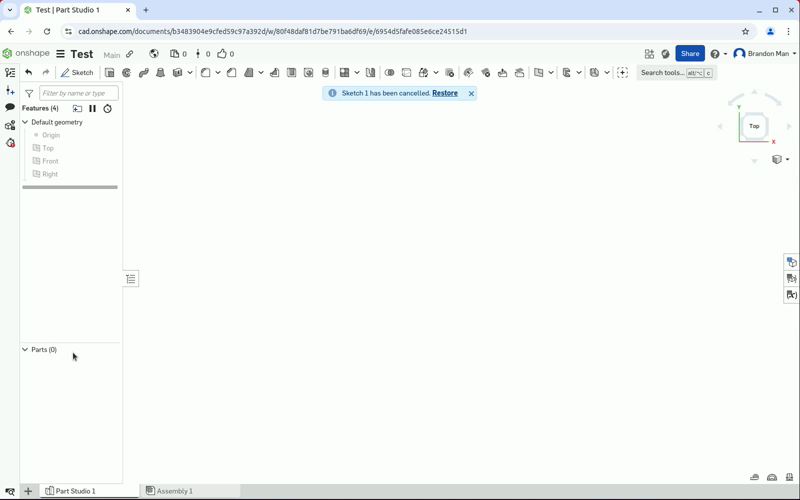
key(shift+p)
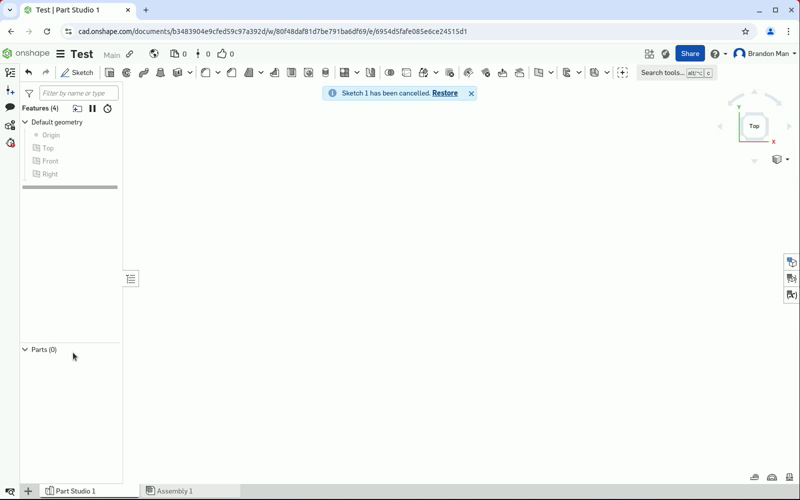
key(space)
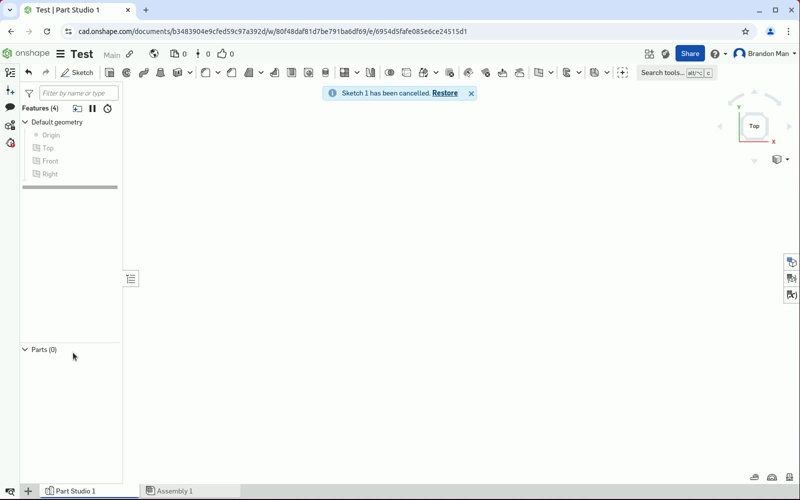
key_down(shift)
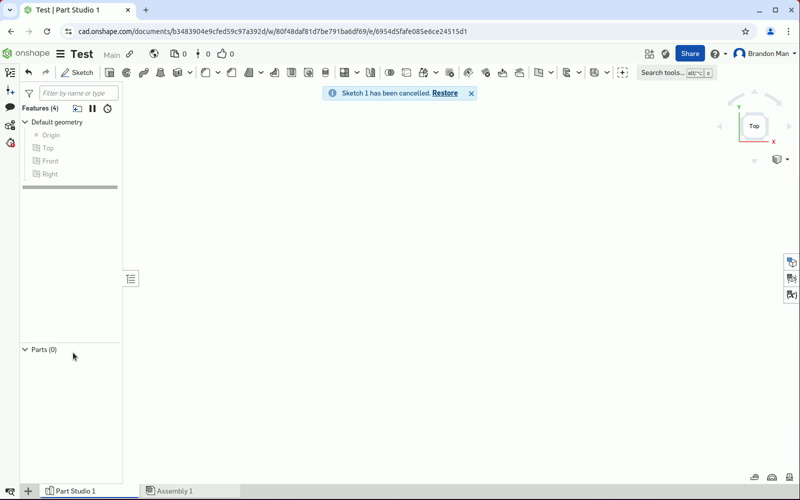
key(up)
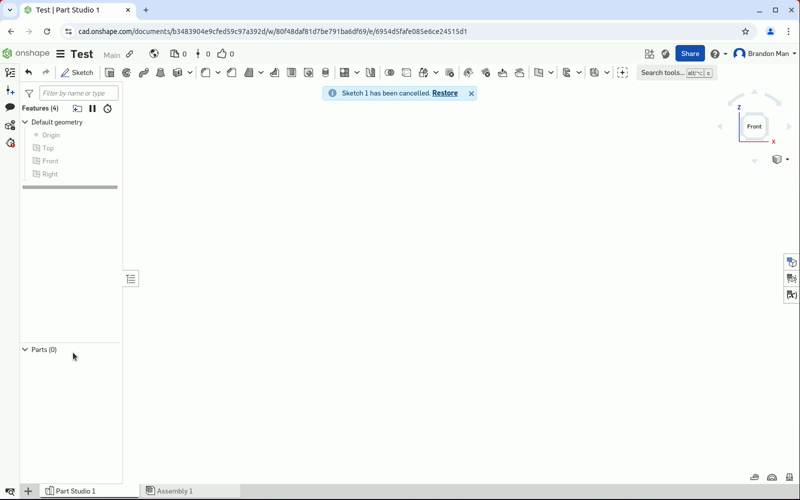
key_up(shift)
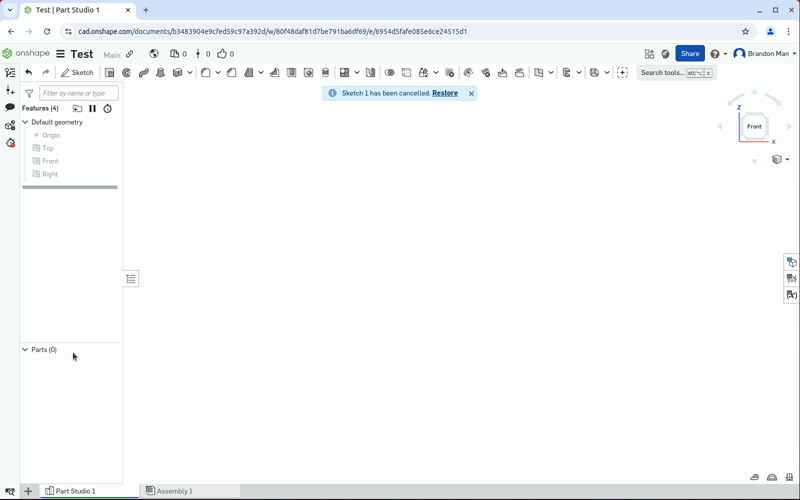
mouse_move(73, 352)
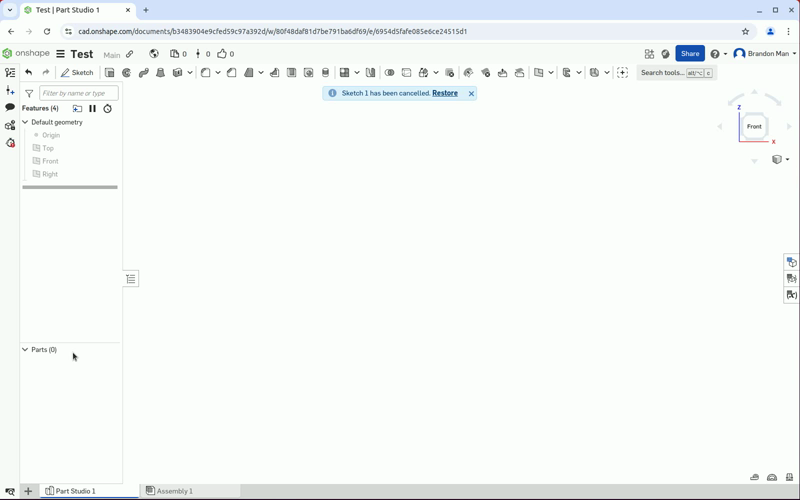
key(shift+y)
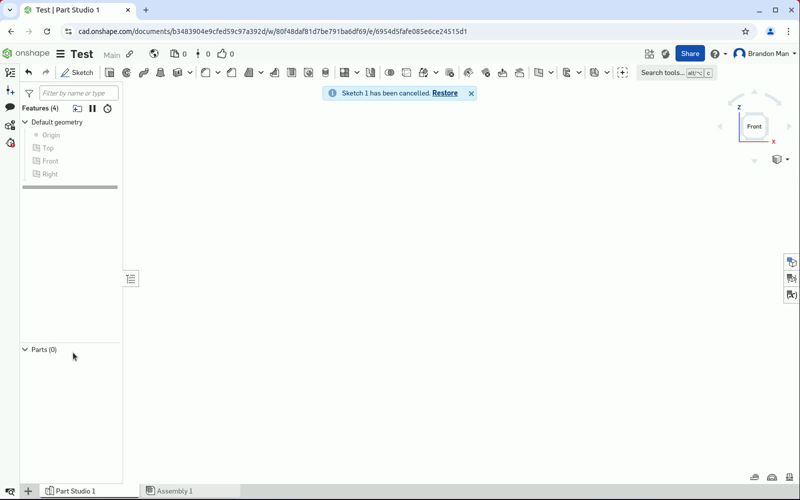
key(shift+s)
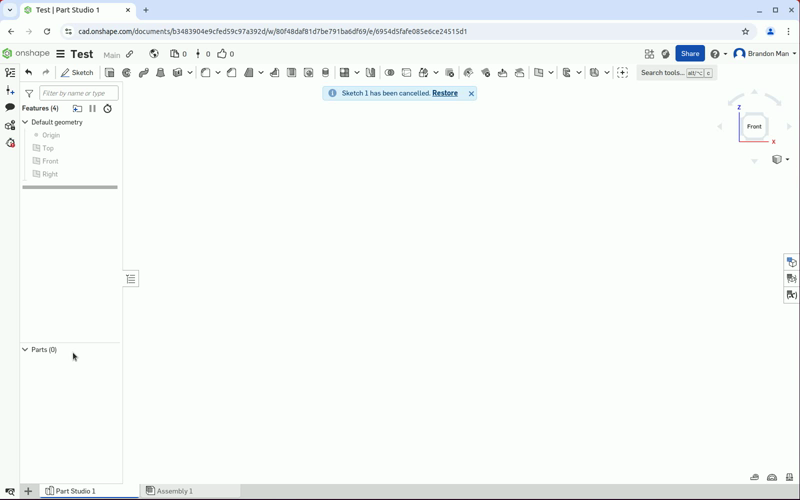
mouse_move(73, 163)
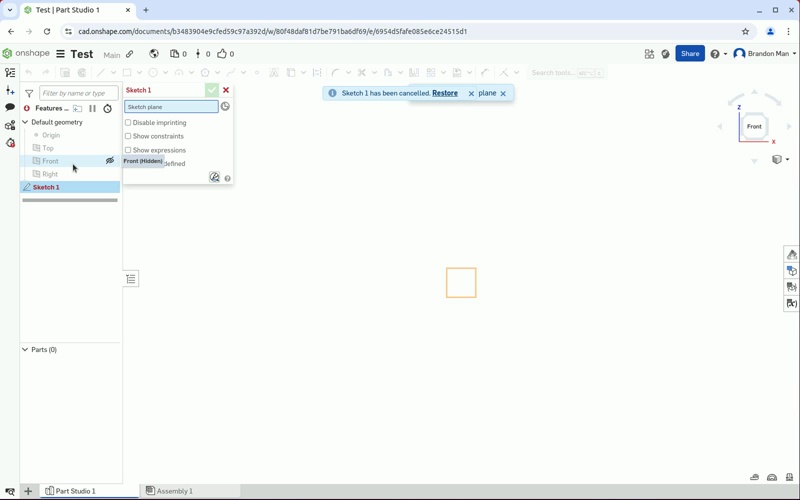
click(73, 163)
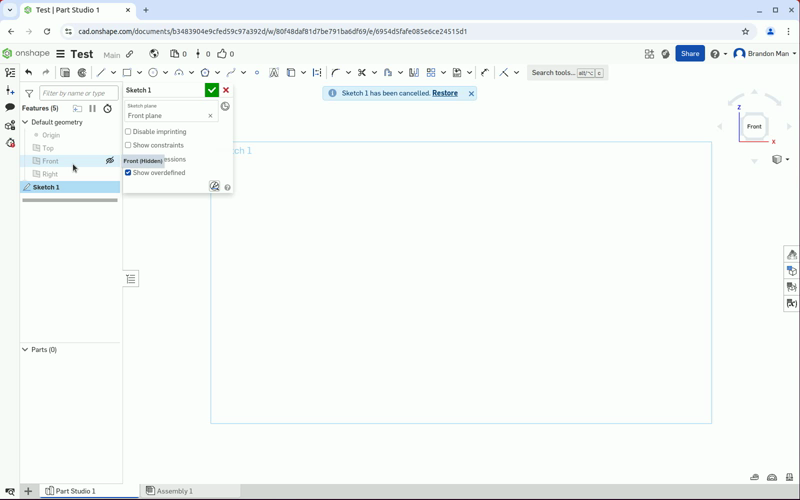
mouse_move(73, 352)
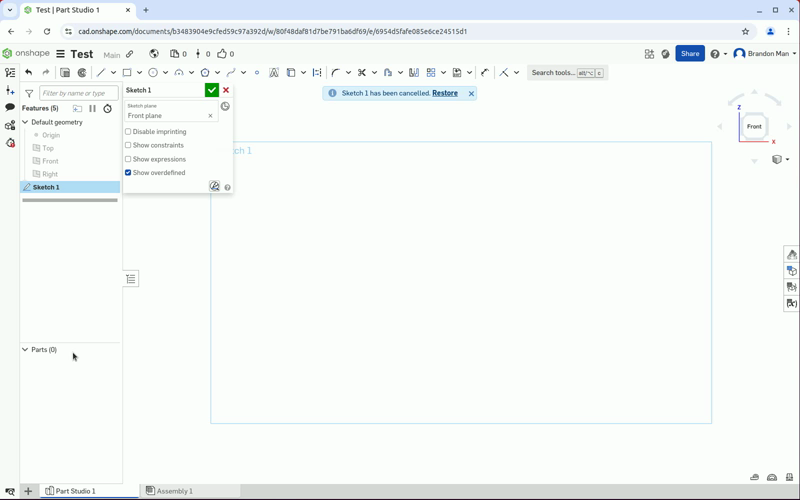
key(y)
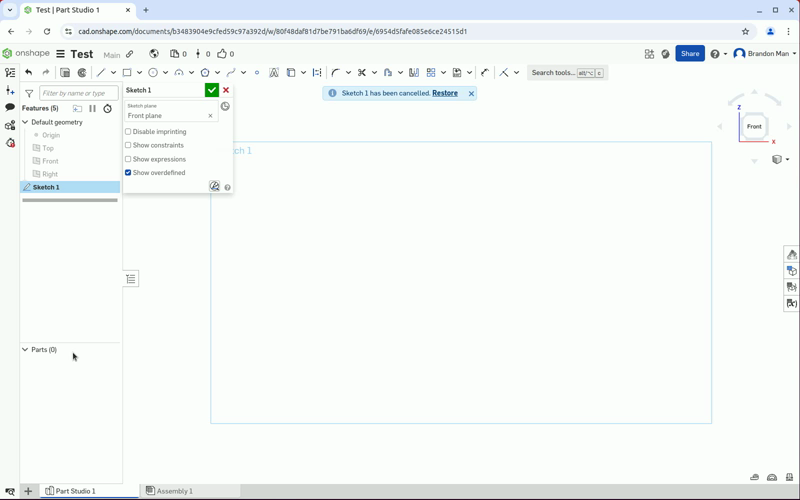
key(c)
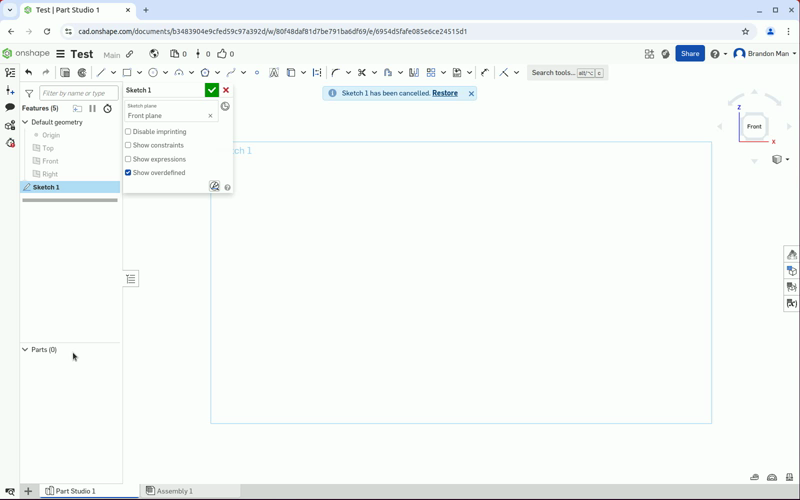
key_down(shift)
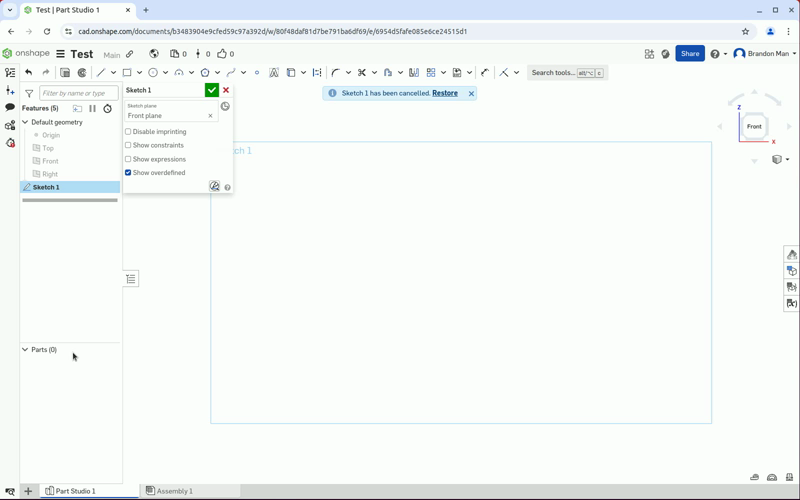
mouse_move(461, 282)
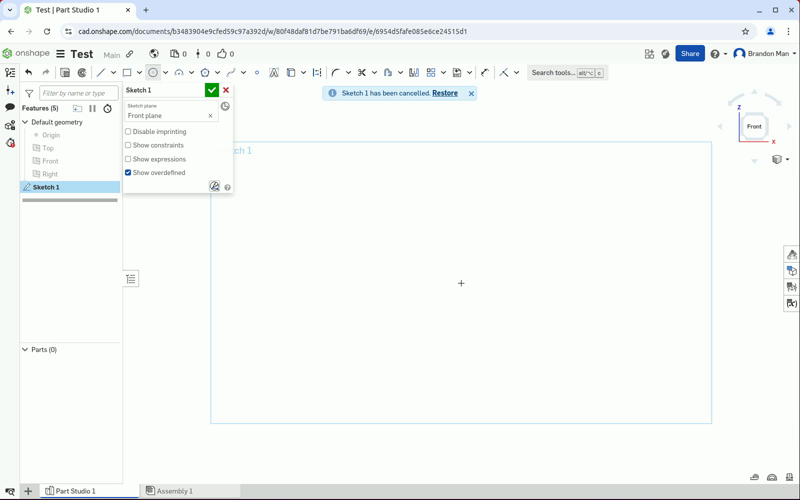
click(461, 282)
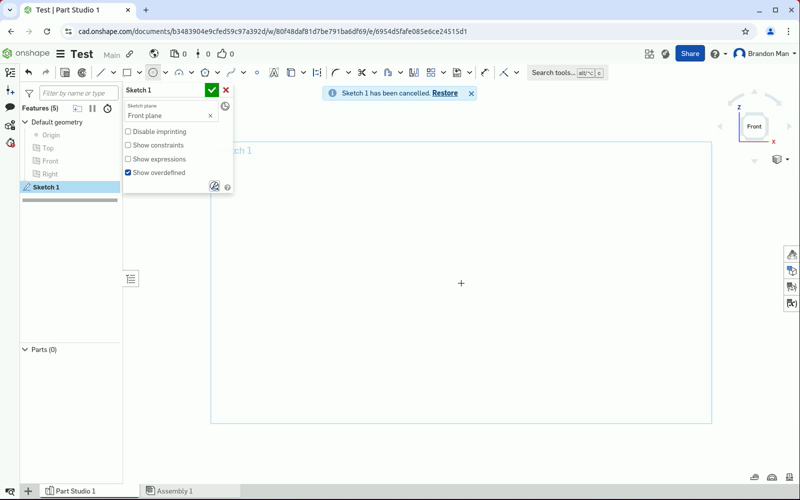
key_up(shift)
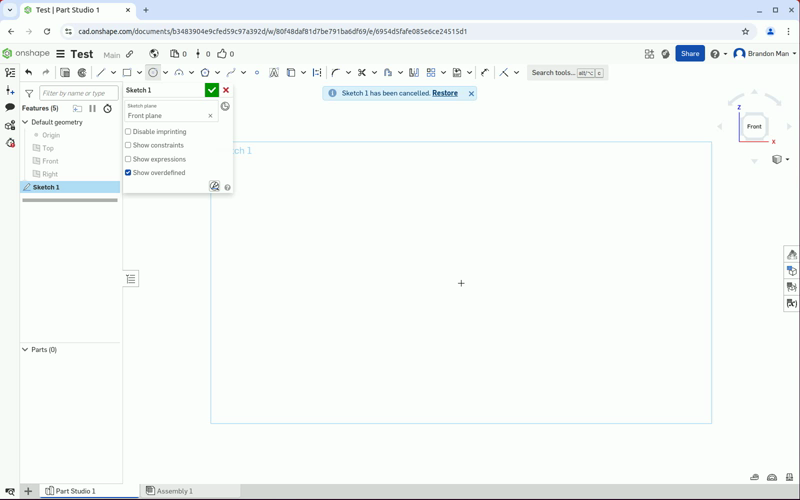
mouse_move(497, 282)
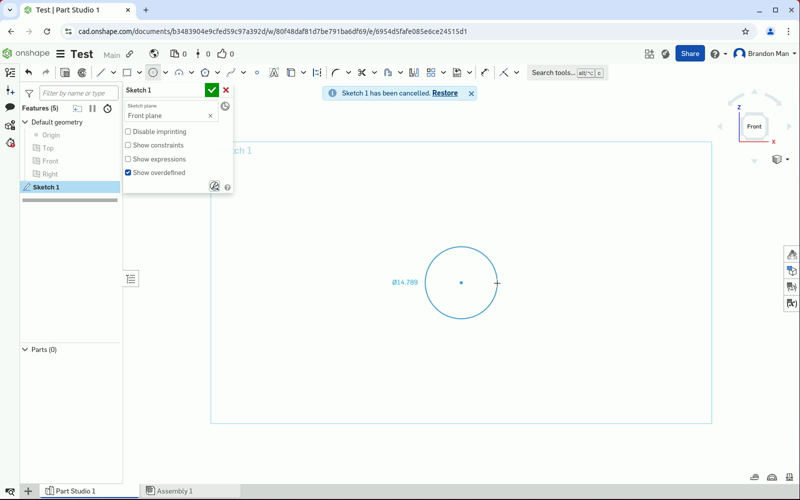
click(497, 282)
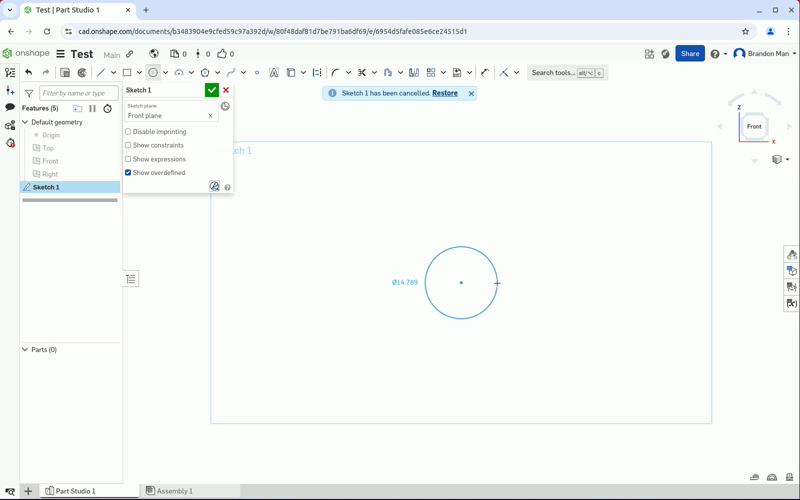
key(esc)
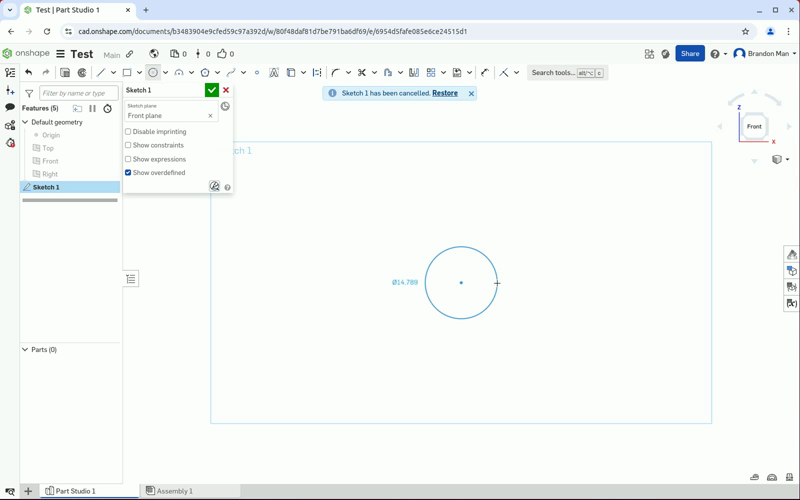
key(c)
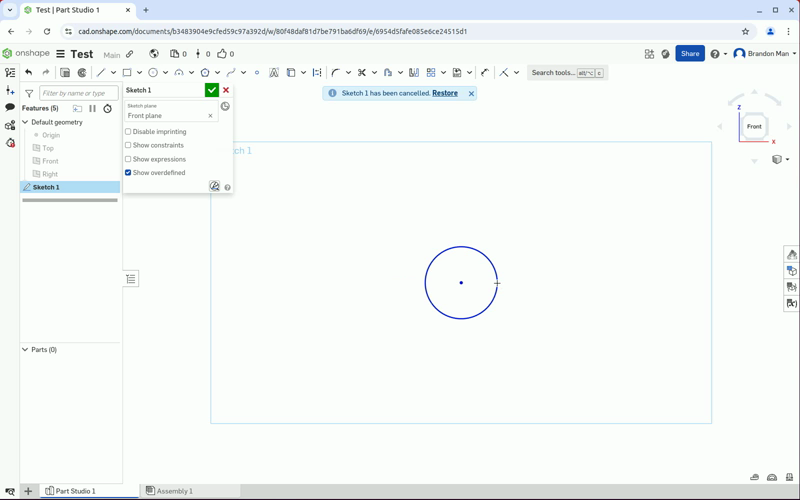
key_down(shift)
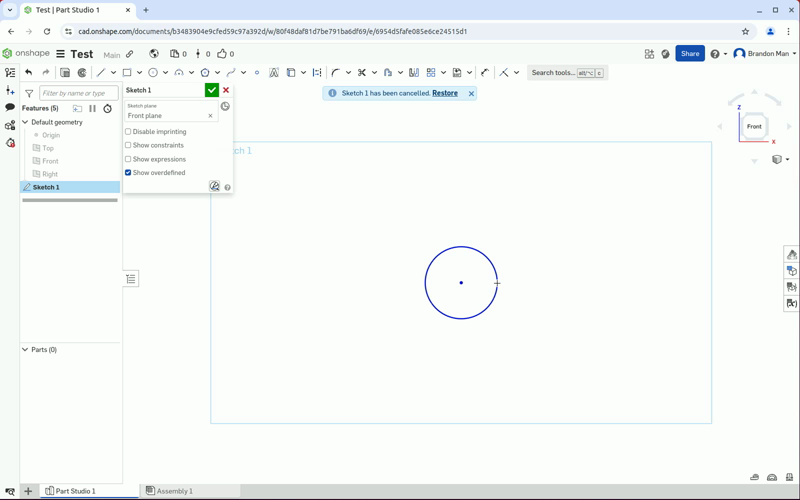
mouse_move(461, 282)
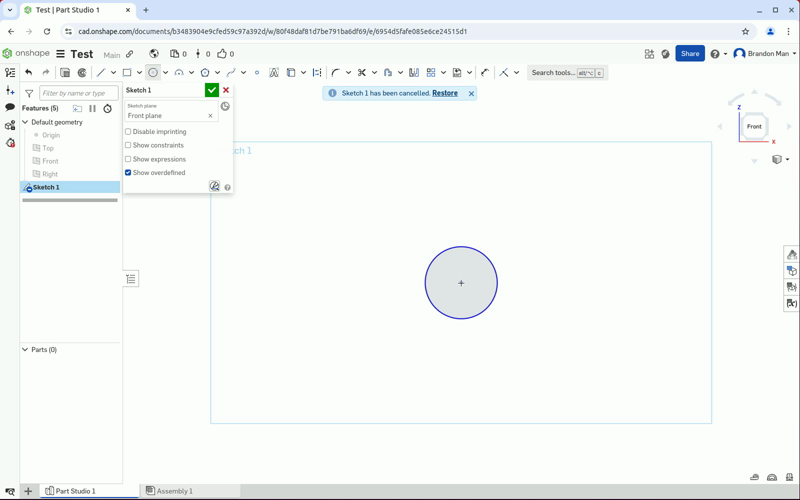
click(461, 282)
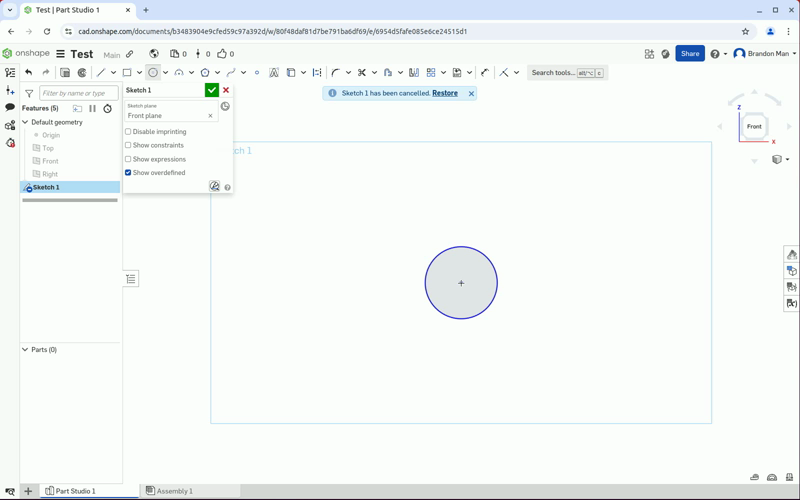
key_up(shift)
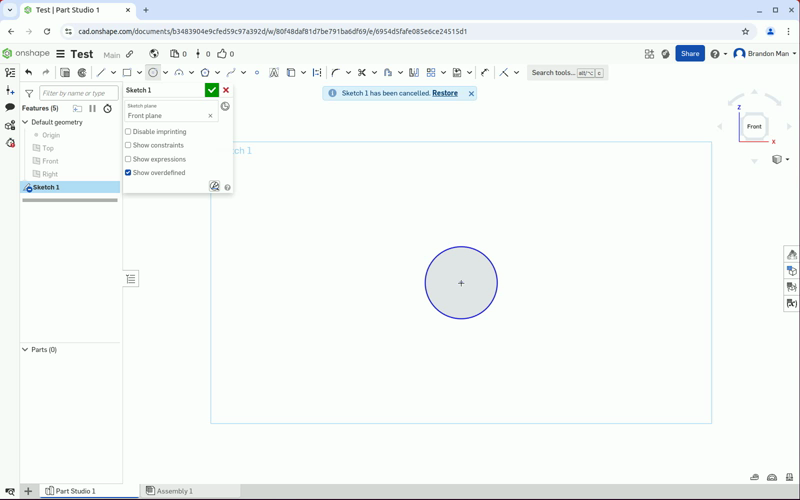
mouse_move(479, 282)
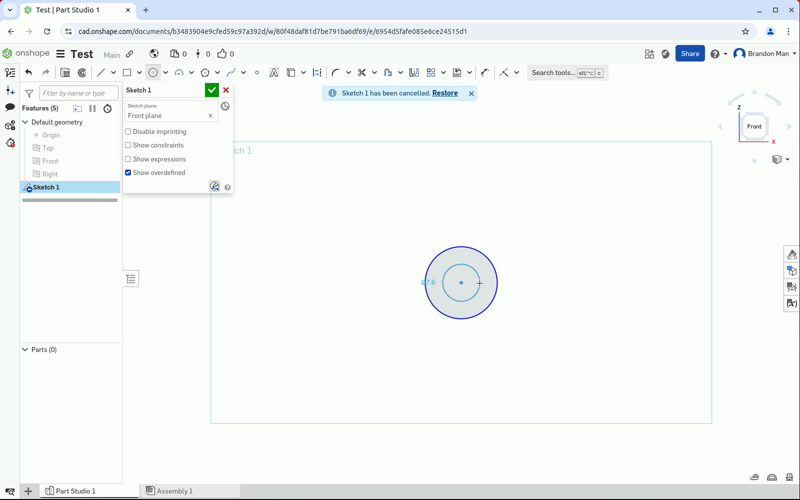
click(479, 282)
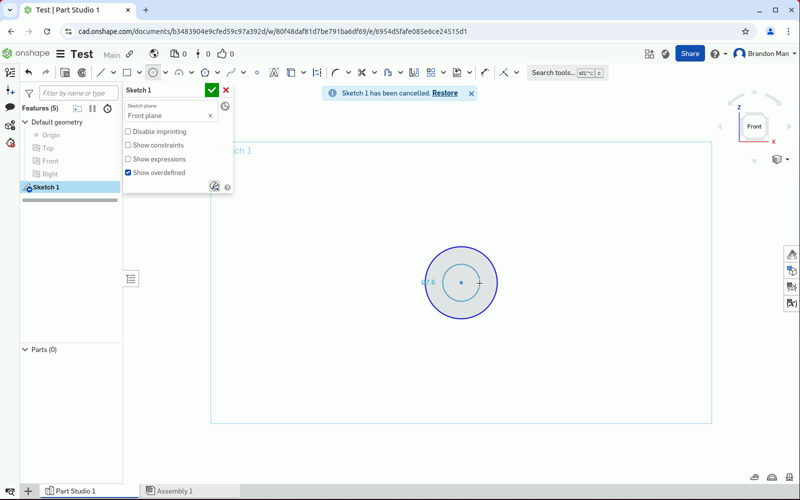
key(esc)
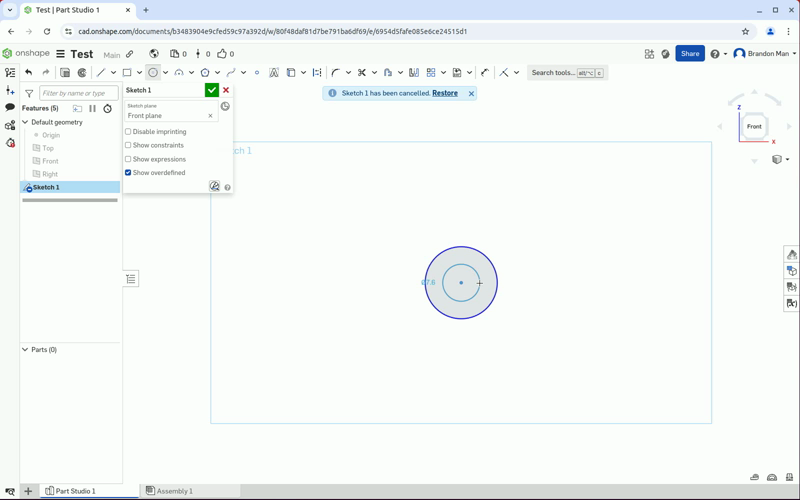
mouse_move(477, 258)
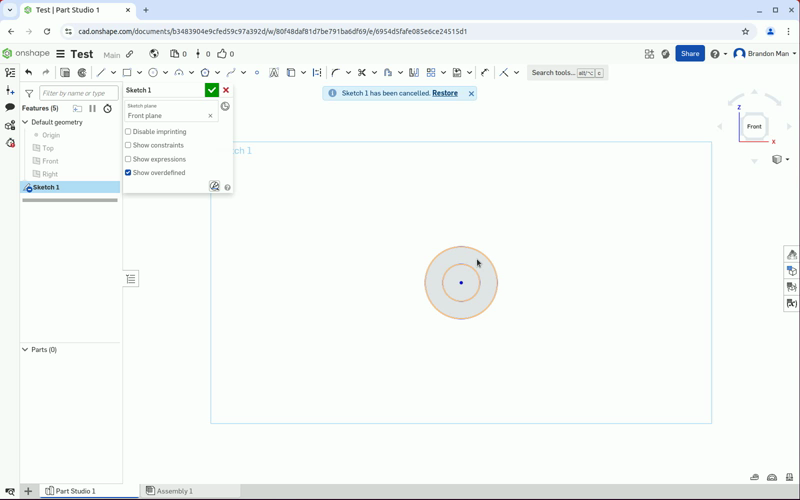
click(477, 258)
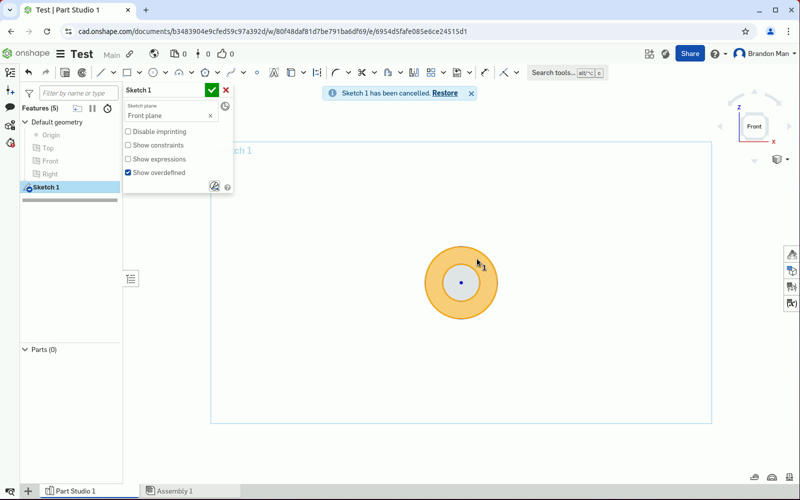
mouse_move(73, 352)
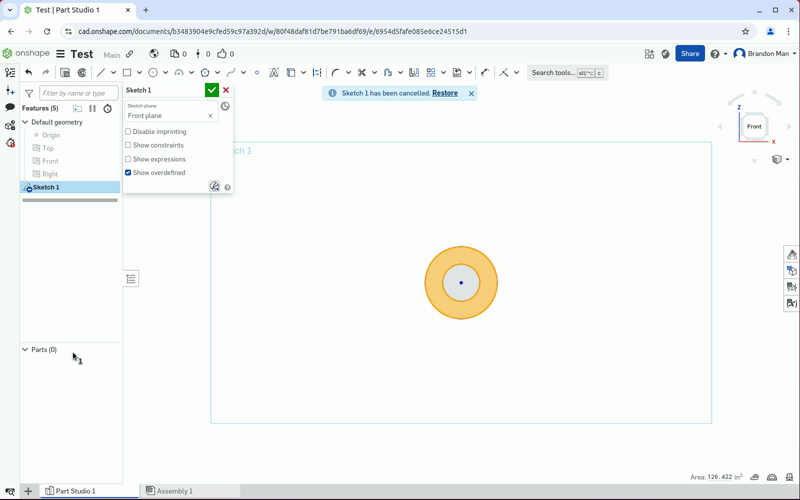
key(shift+y)
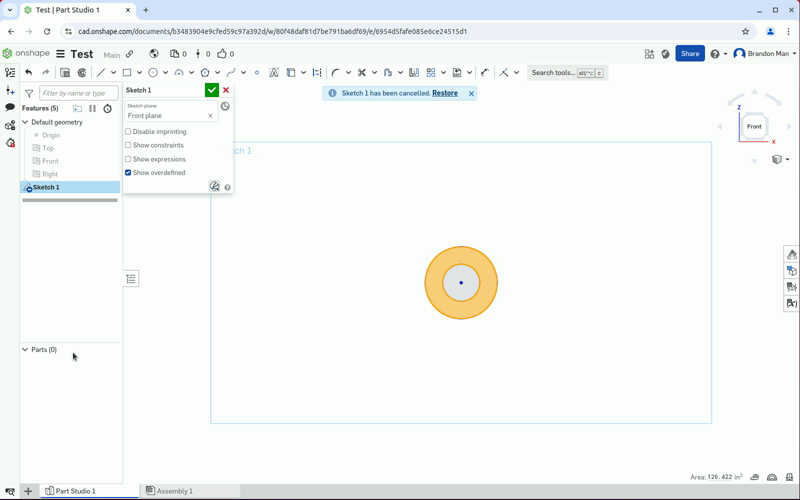
key(shift+e)
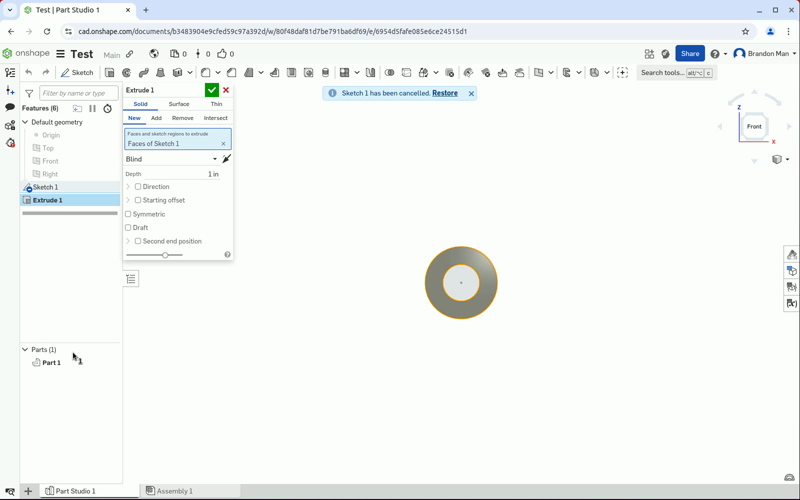
mouse_move(143, 106)
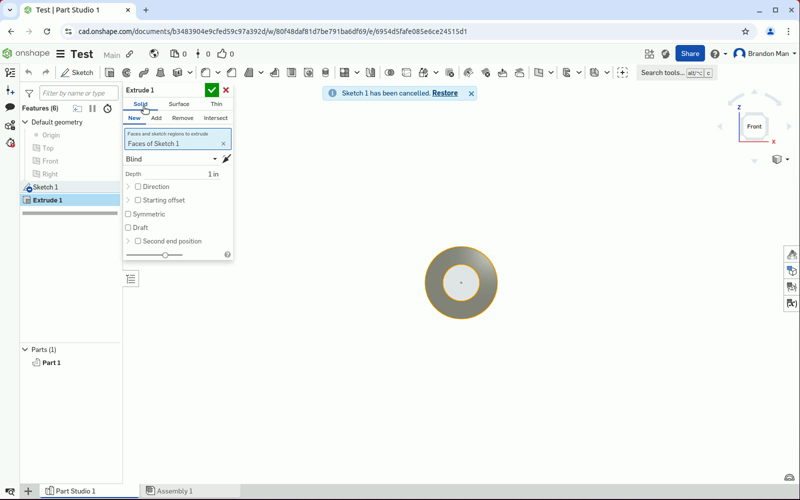
click(143, 106)
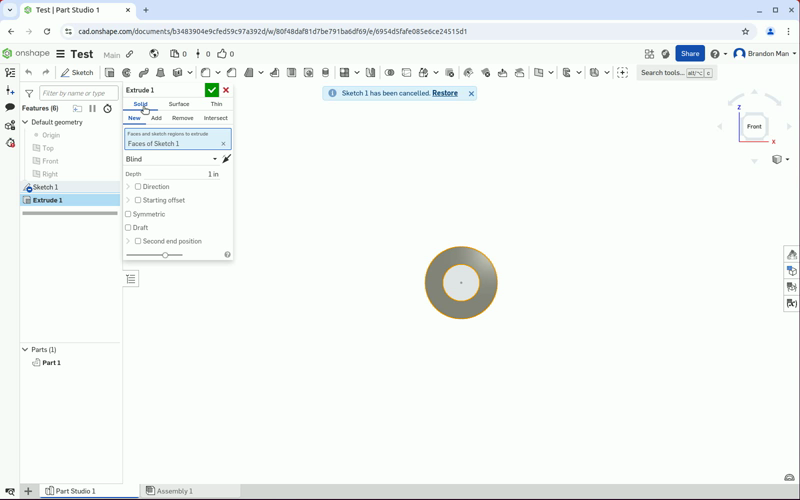
mouse_move(137, 120)
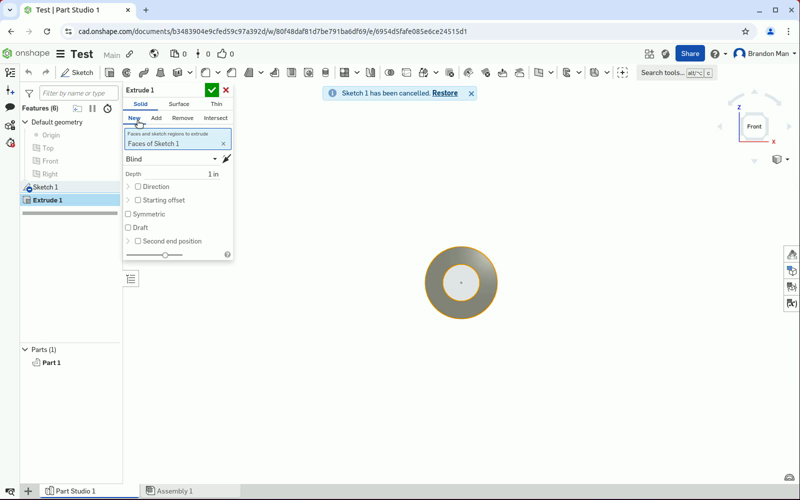
click(137, 120)
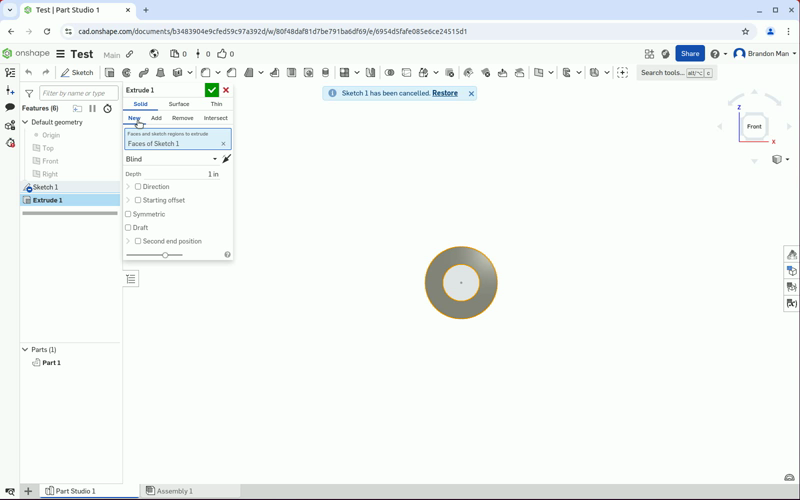
key(tab, 4)
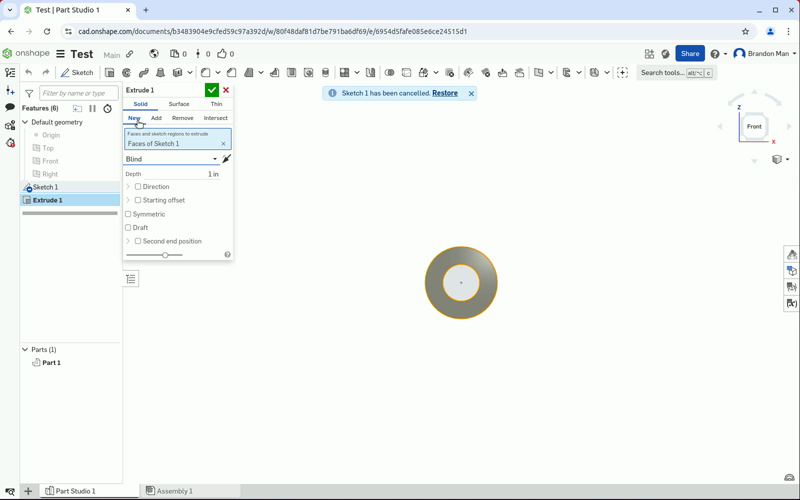
text(3.129)
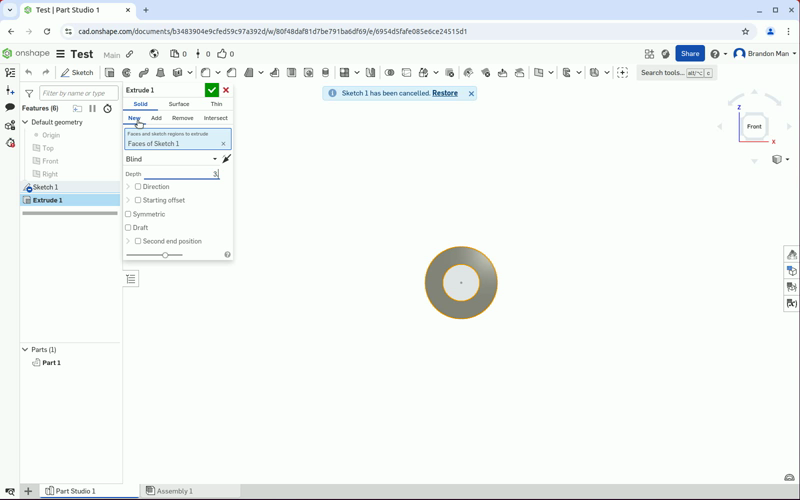
key(enter)
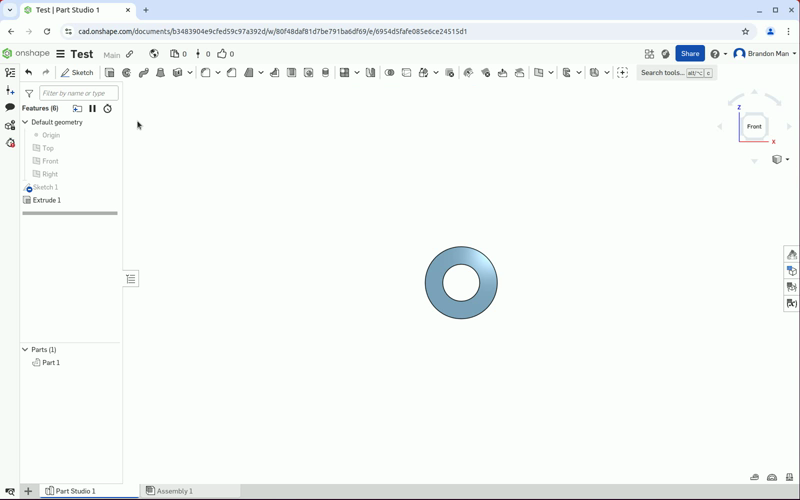
key(shift+h)
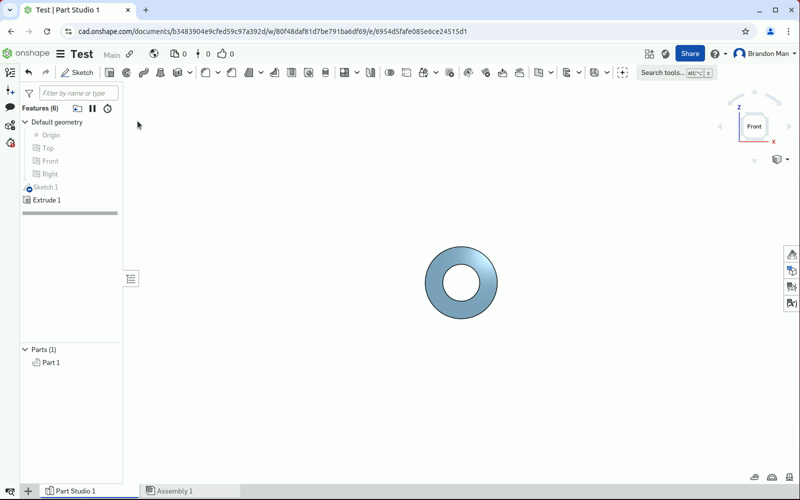
key(shift+h)
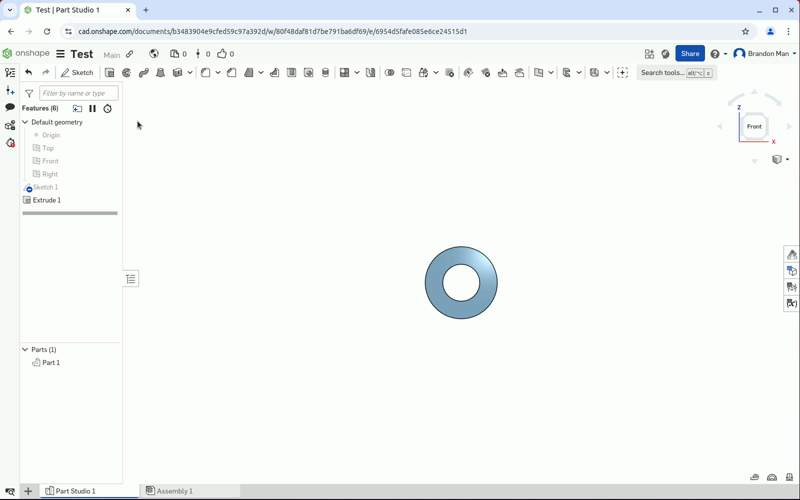
mouse_move(73, 189)
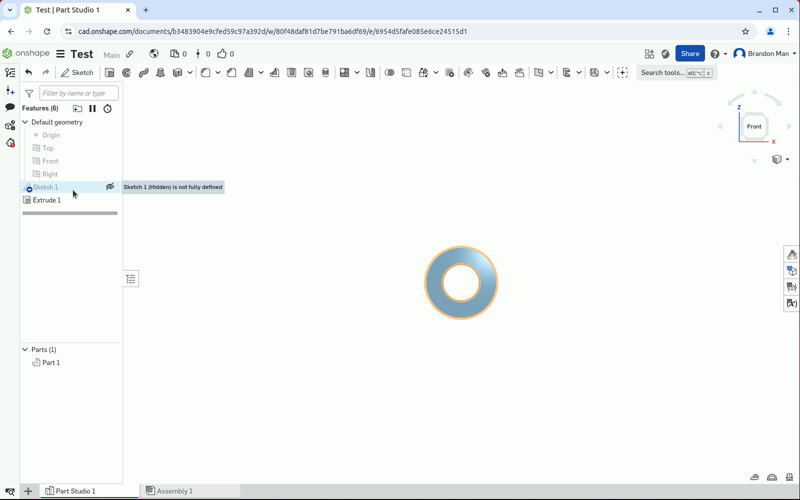
click(73, 189)
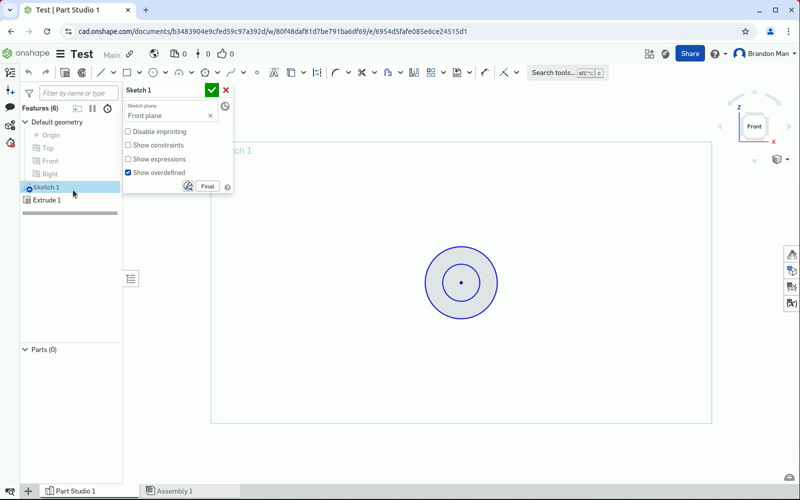
mouse_move(229, 92)
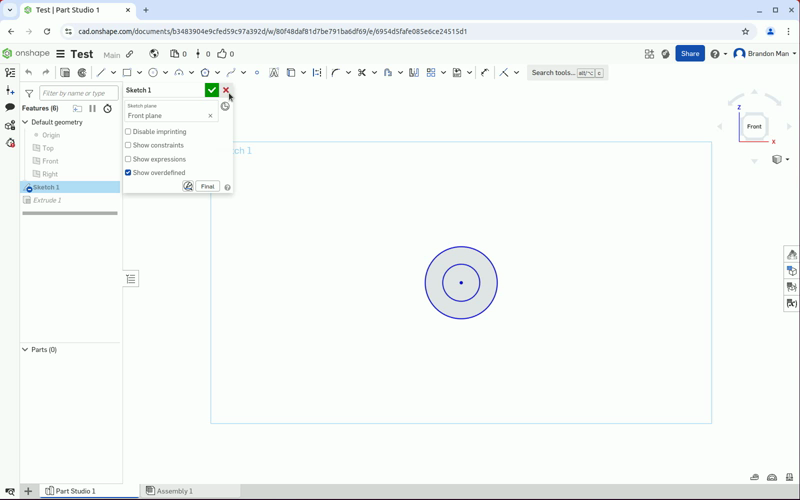
click(229, 92)
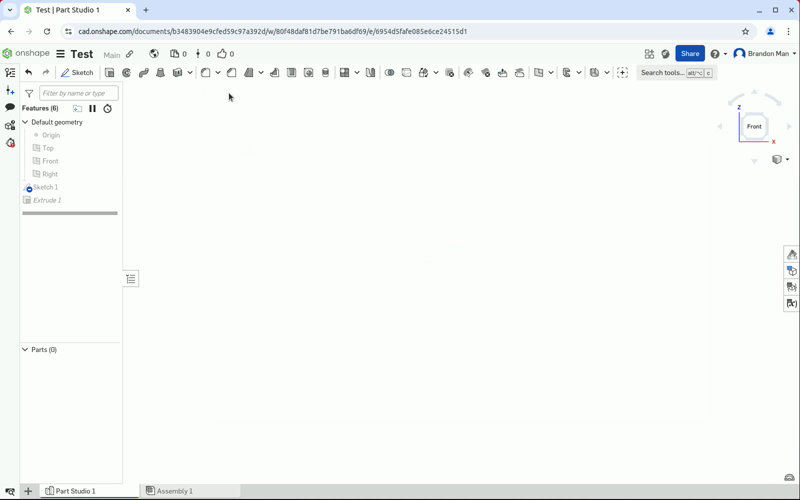
mouse_move(541, 75)
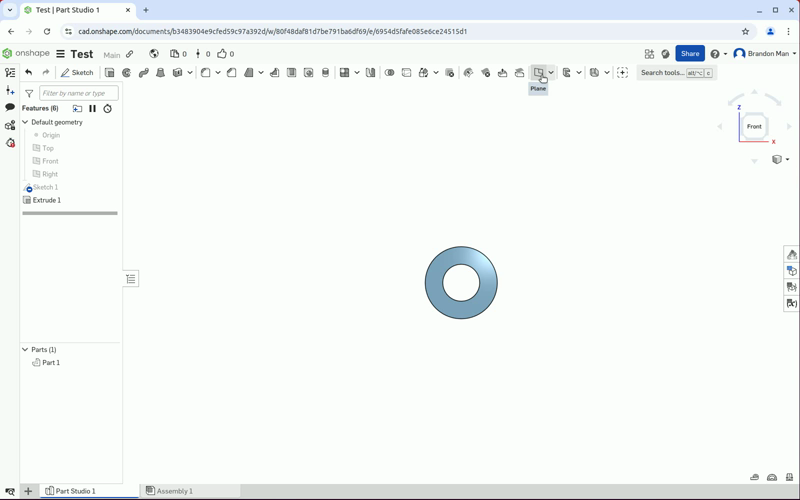
click(541, 75)
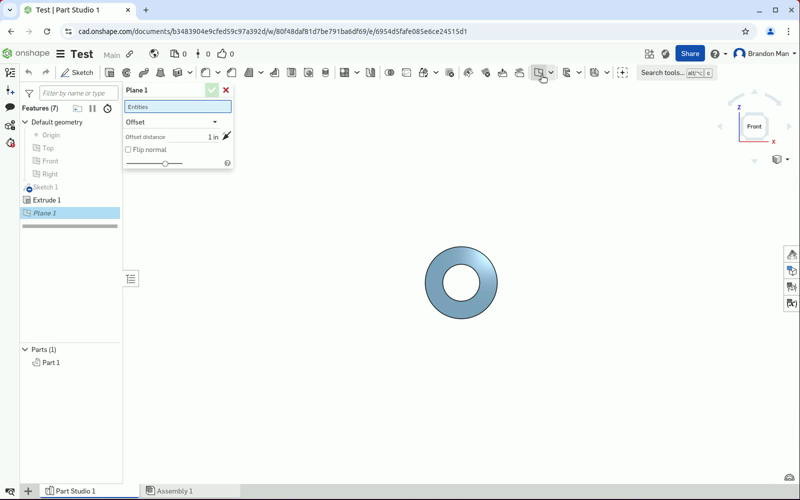
mouse_move(73, 163)
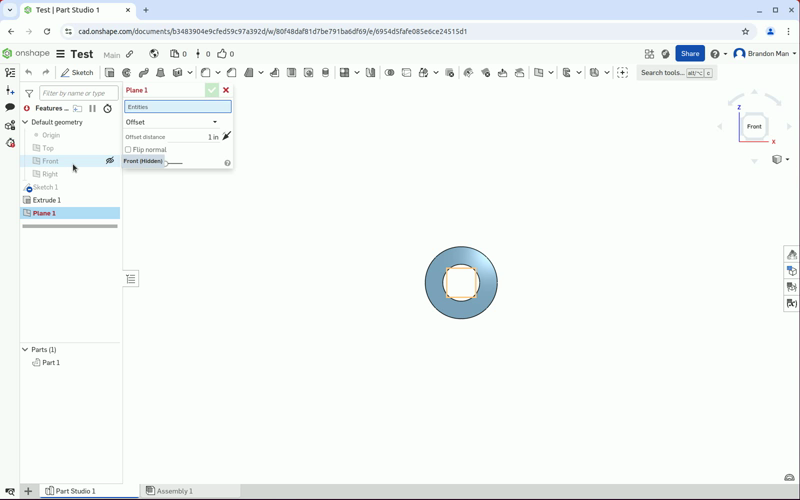
click(73, 163)
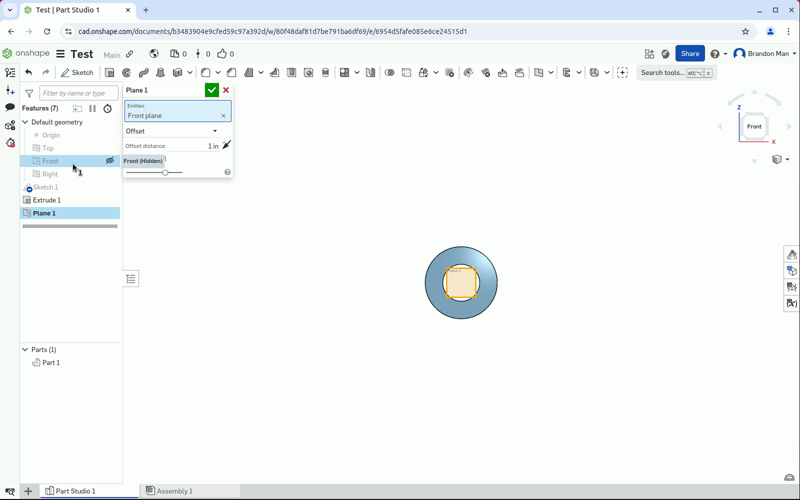
key(tab, 2)
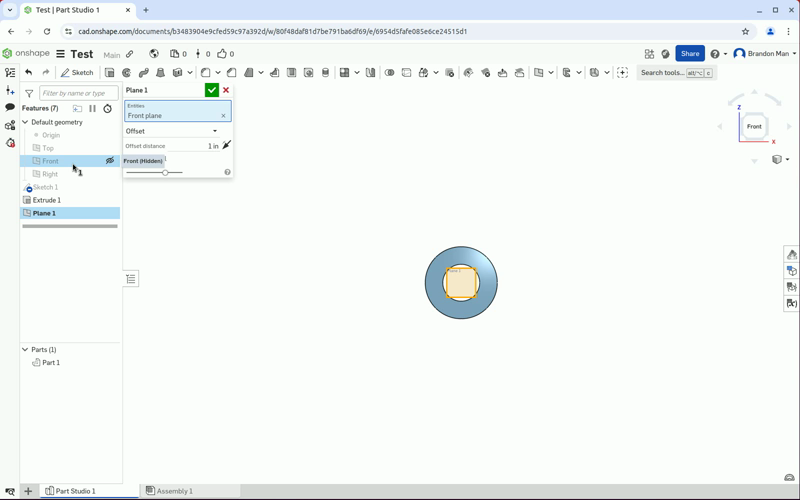
text(3.143)
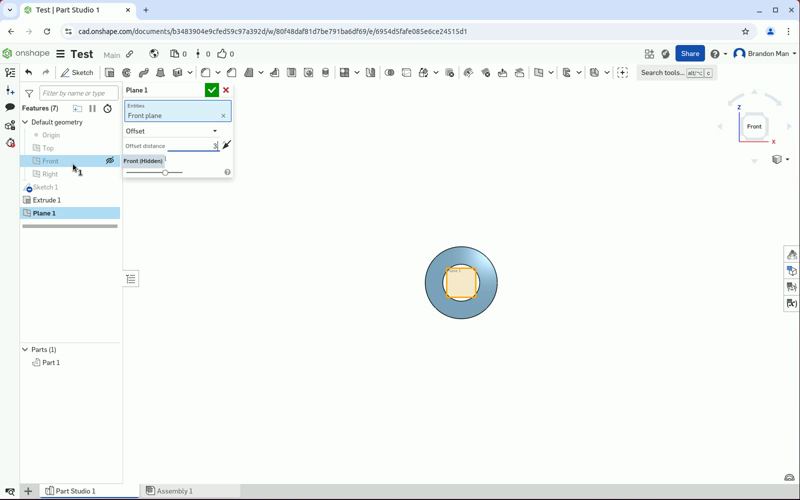
key(enter, 2)
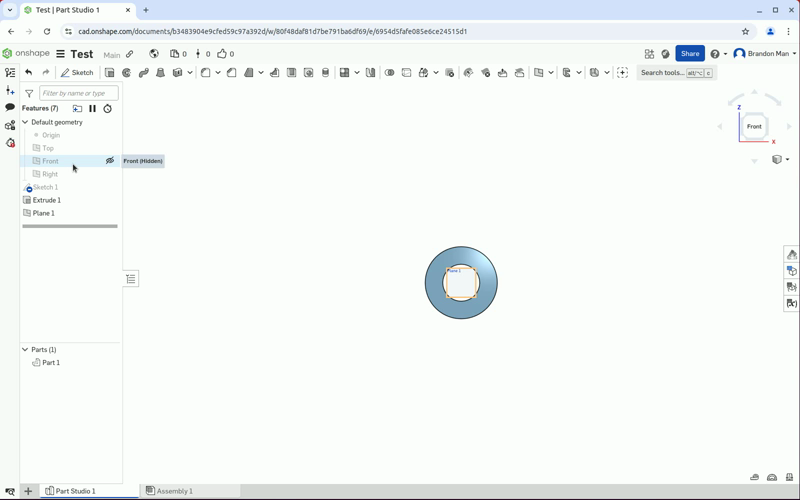
key(shift+s)
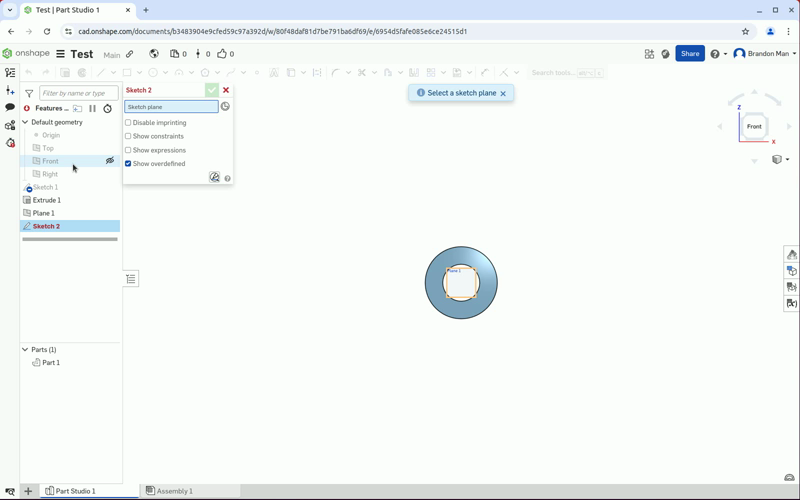
mouse_move(73, 215)
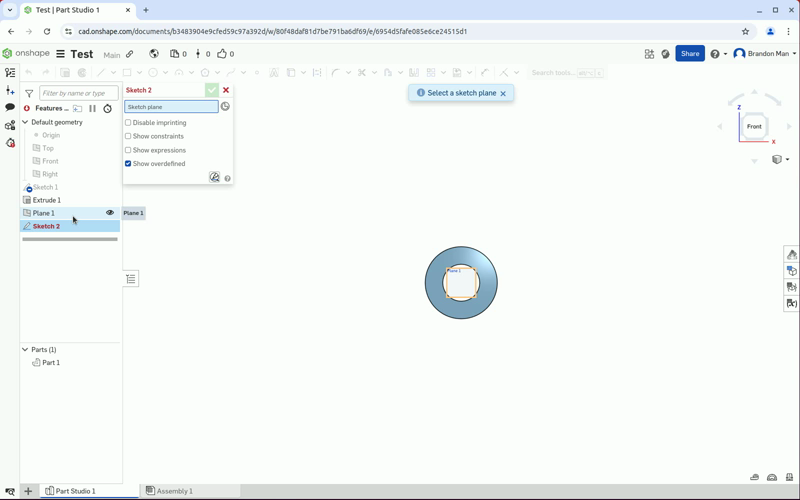
click(73, 215)
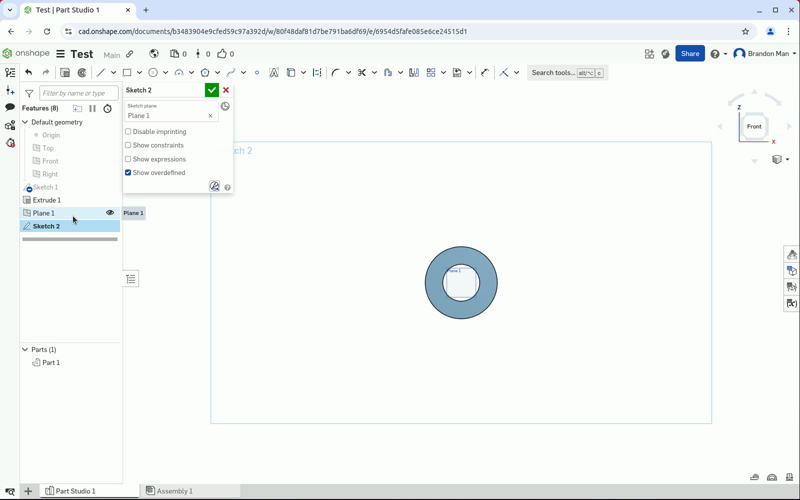
mouse_move(73, 352)
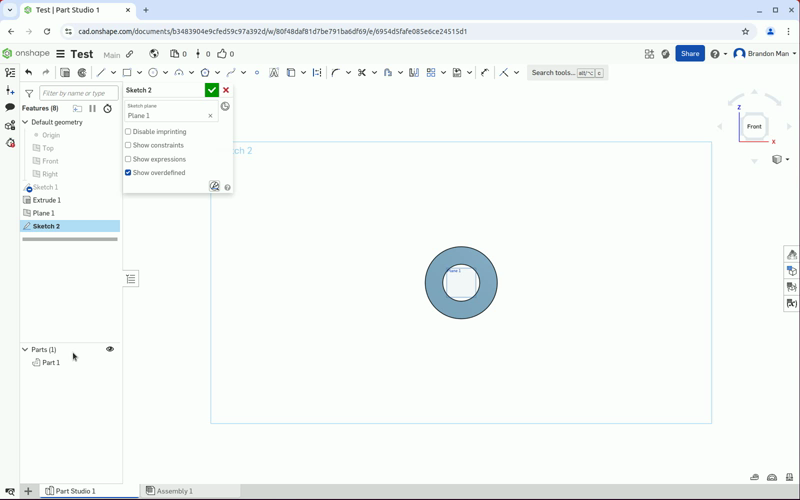
key(y)
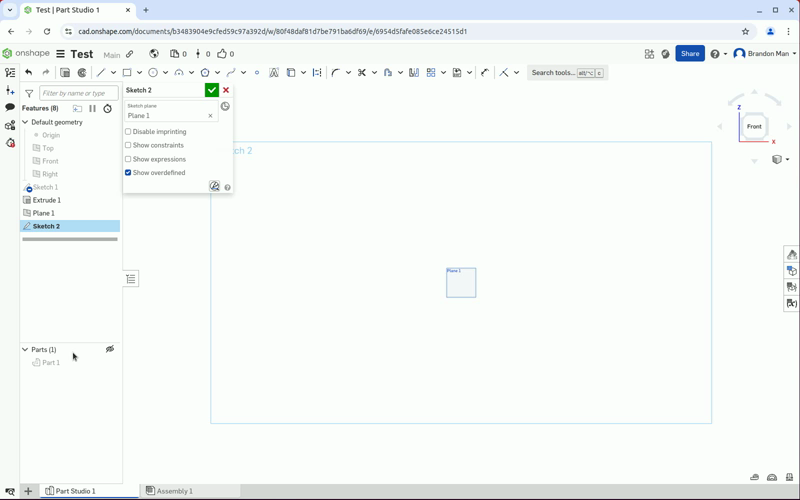
key(c)
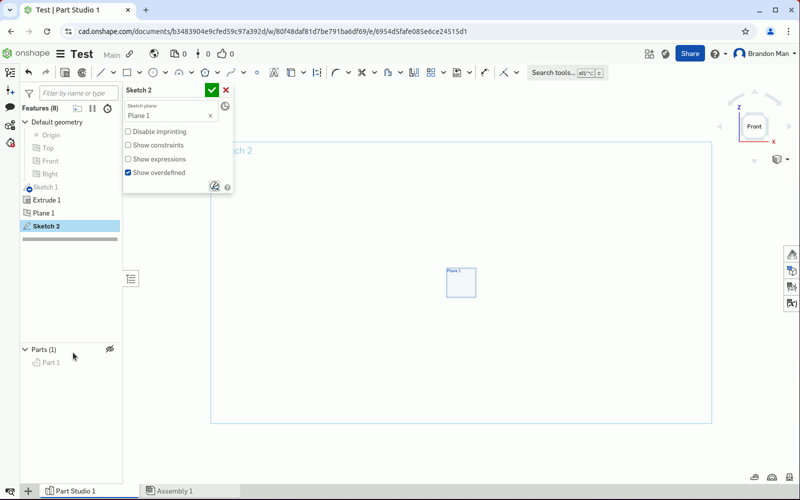
key_down(shift)
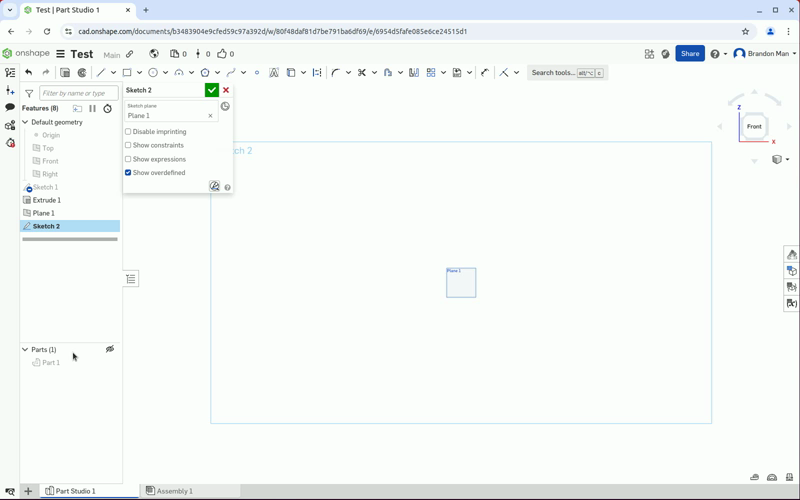
mouse_move(461, 282)
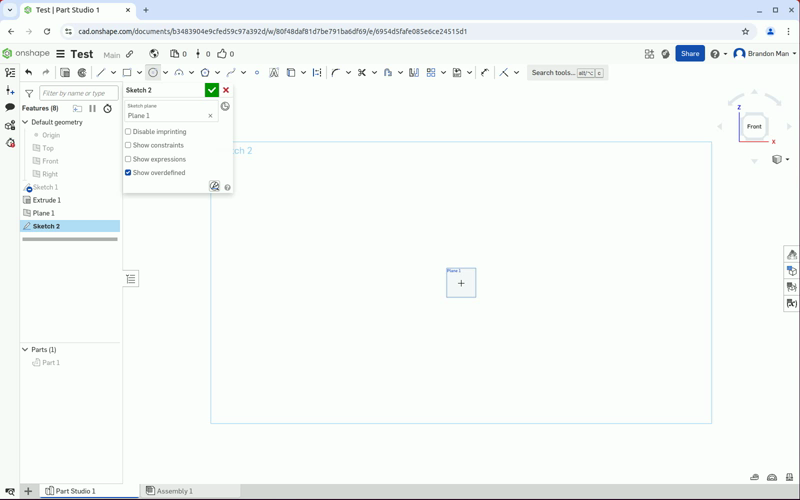
click(461, 282)
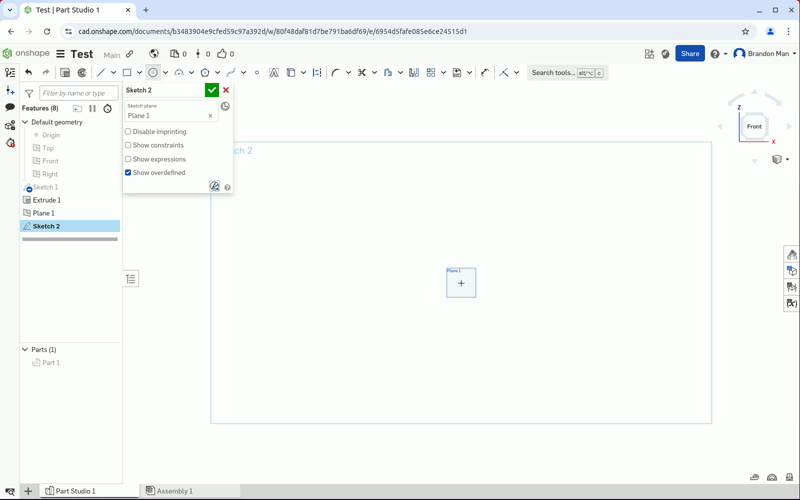
key_up(shift)
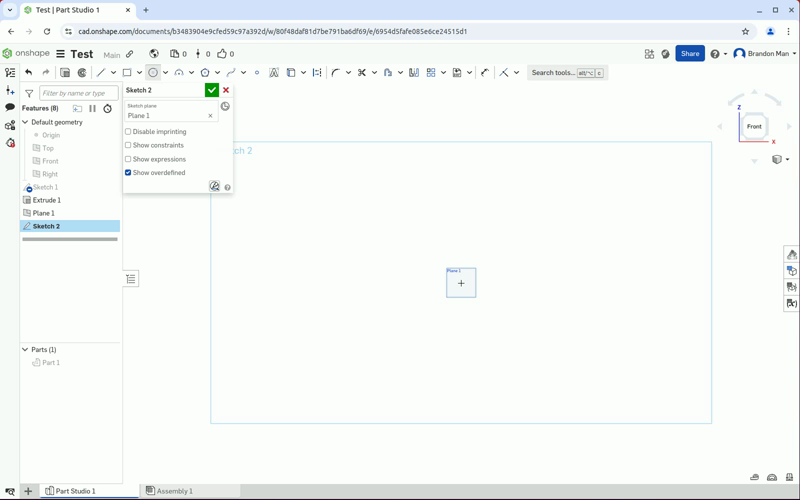
mouse_move(494, 282)
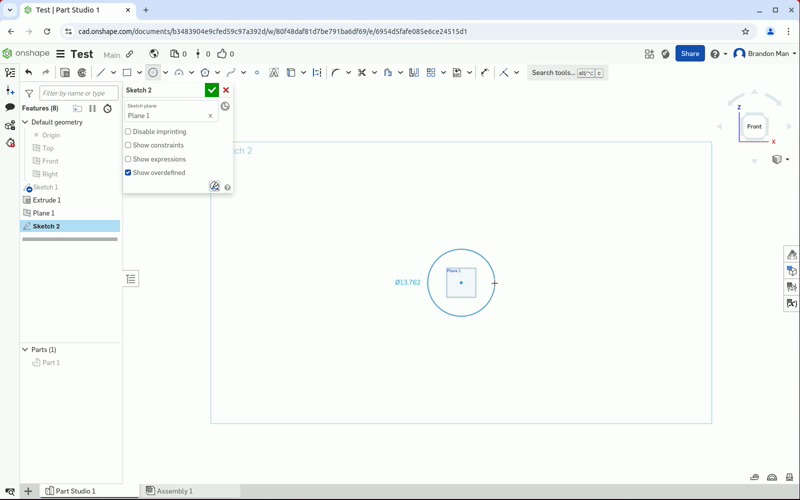
click(494, 282)
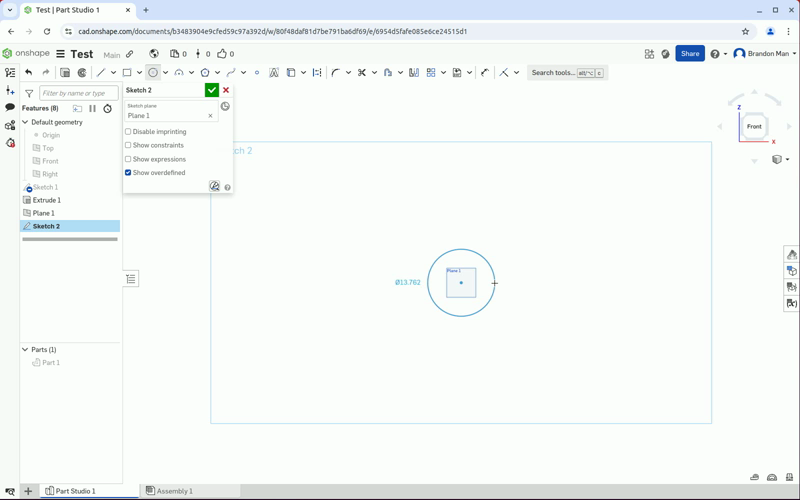
key(esc)
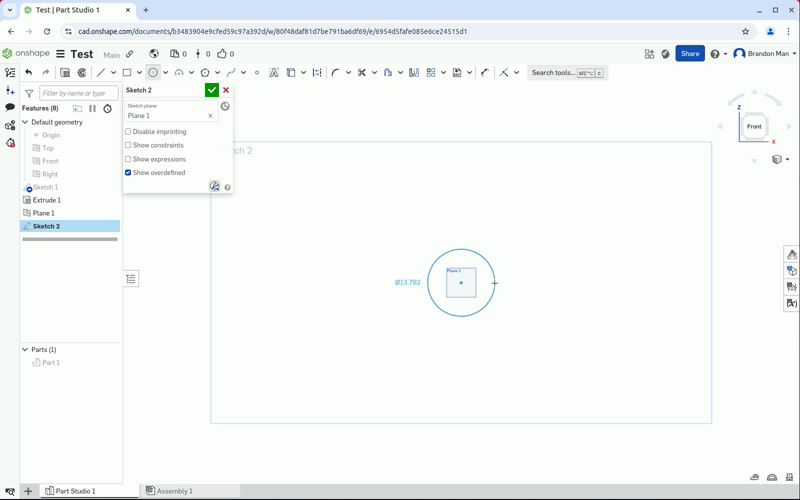
key(c)
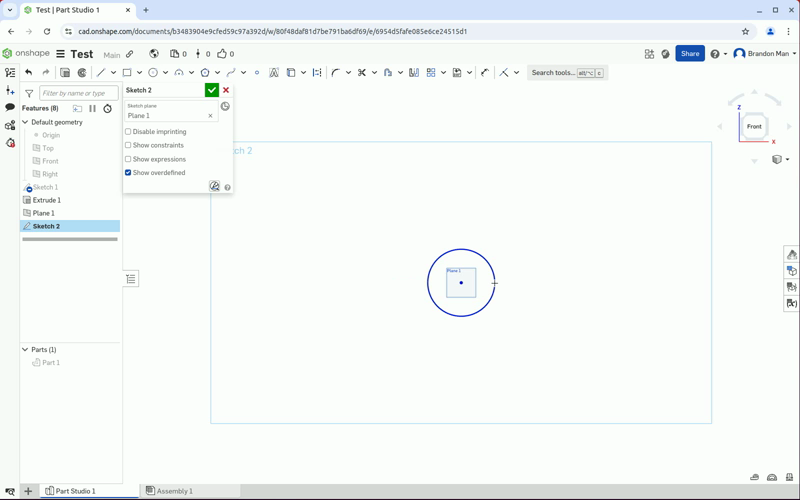
key_down(shift)
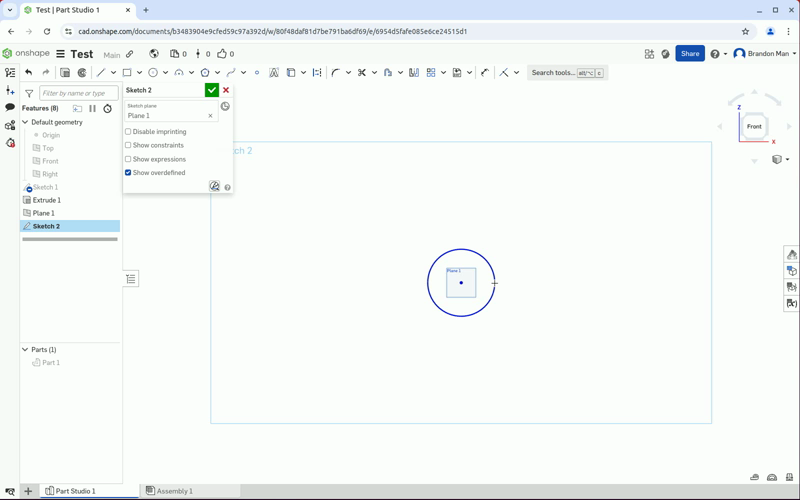
mouse_move(461, 282)
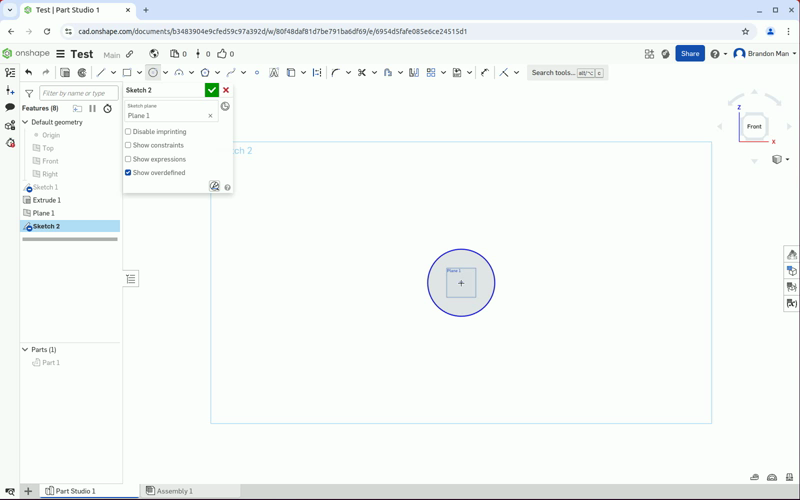
click(461, 282)
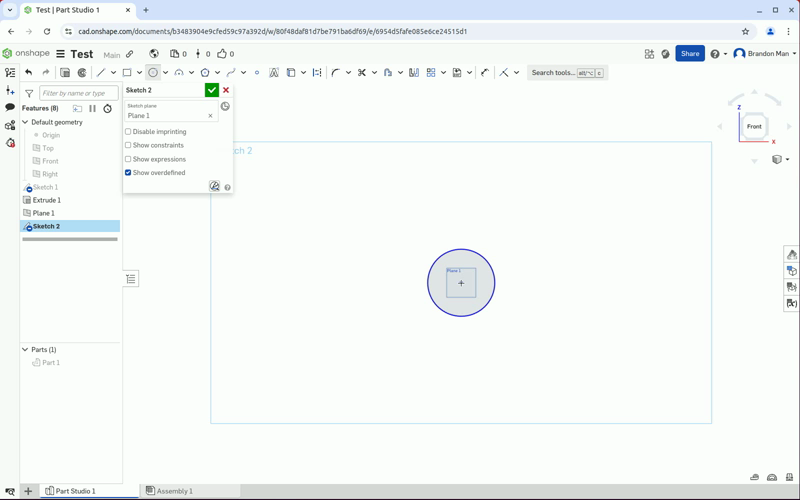
key_up(shift)
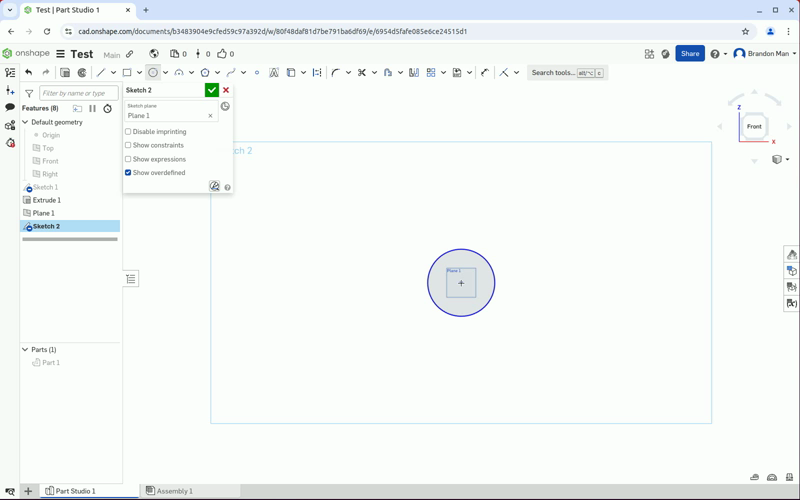
mouse_move(480, 282)
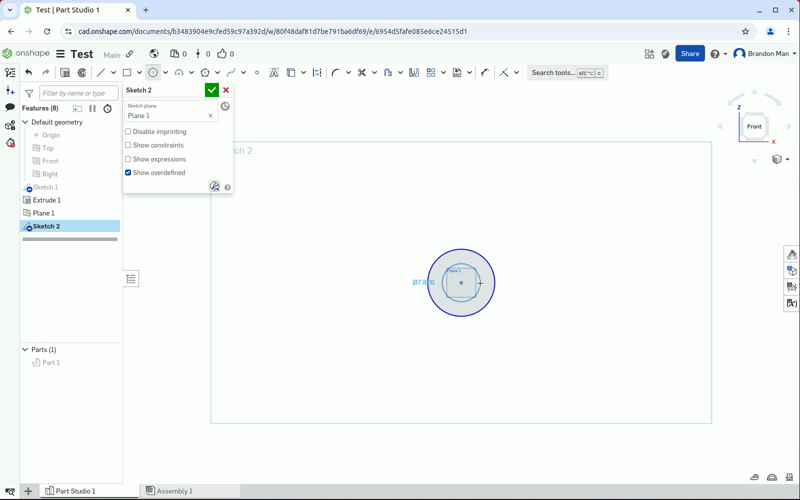
click(480, 282)
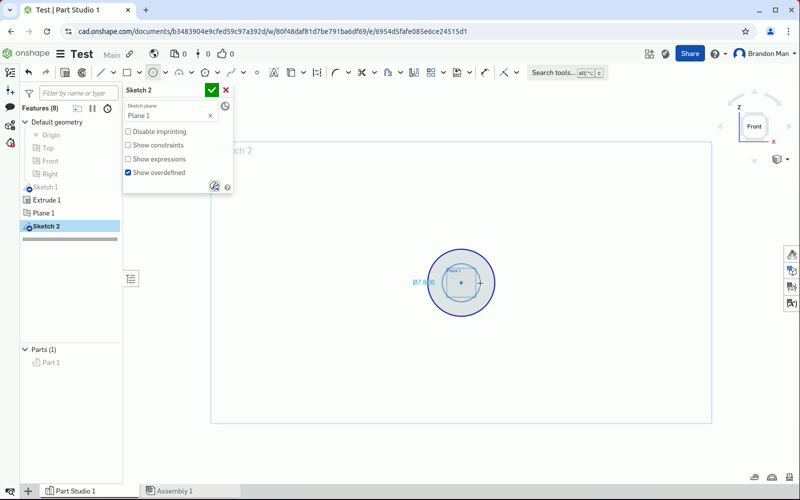
key(esc)
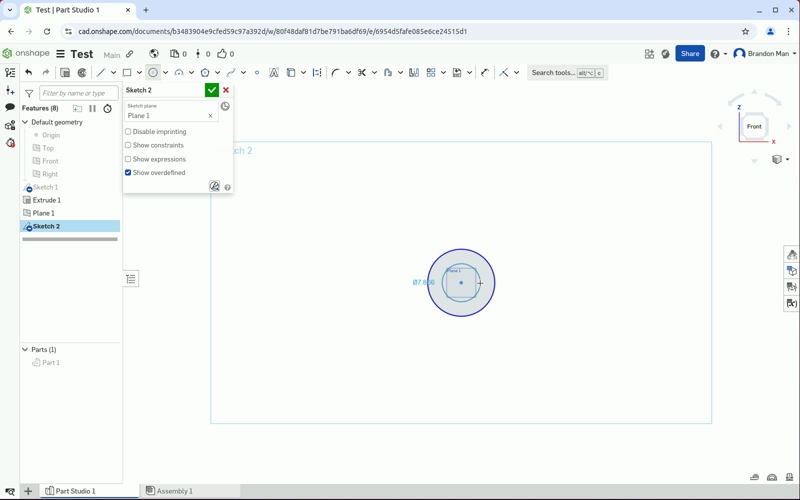
mouse_move(464, 260)
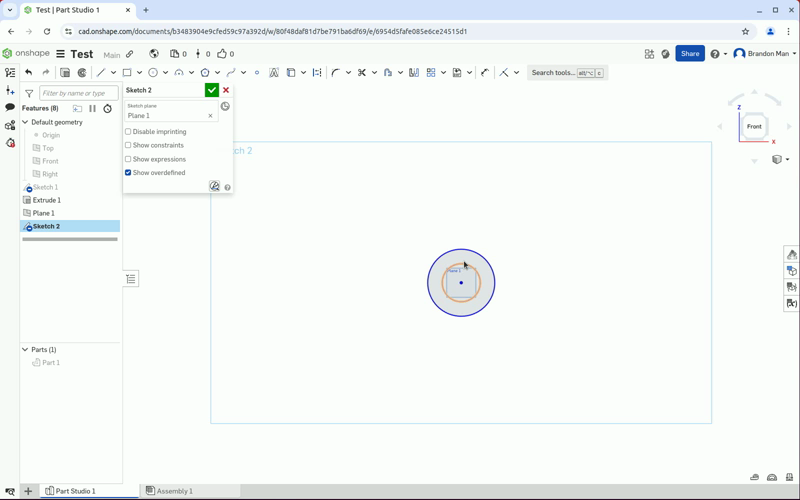
click(464, 260)
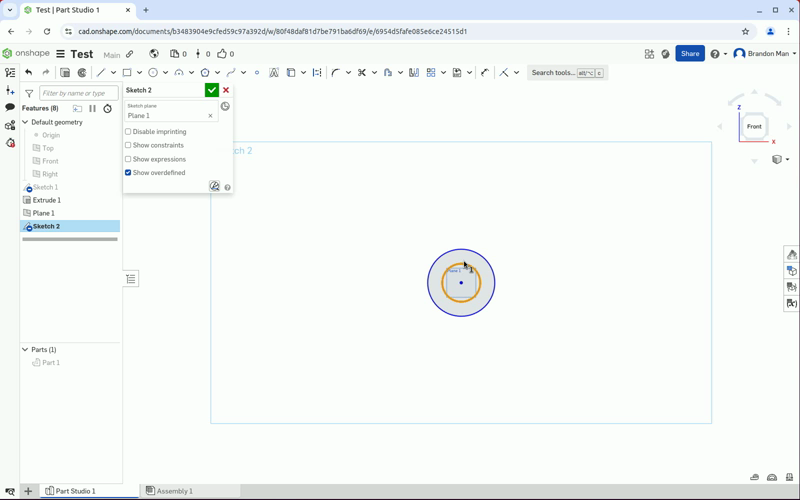
mouse_move(73, 352)
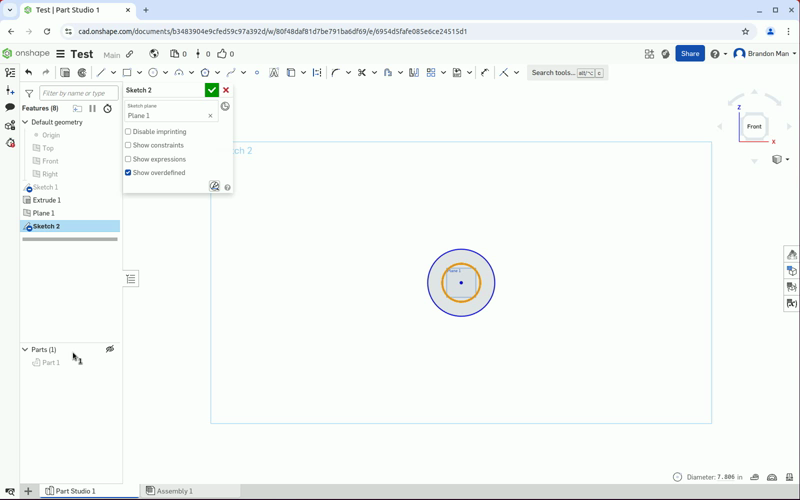
key(shift+y)
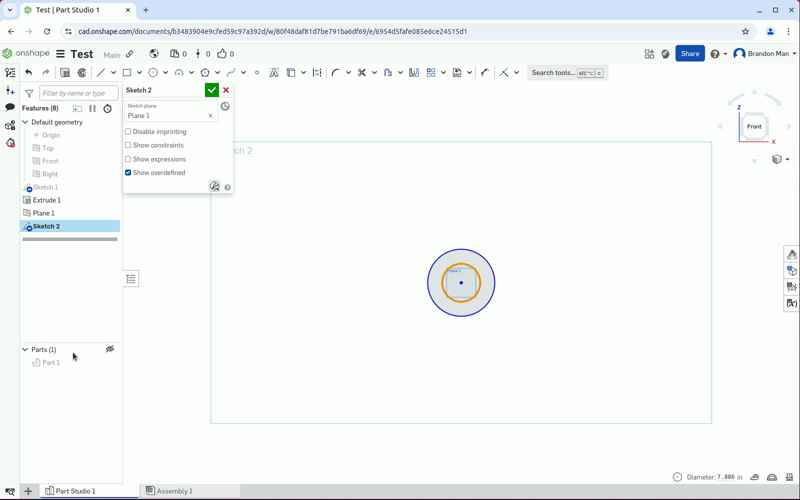
key(shift+e)
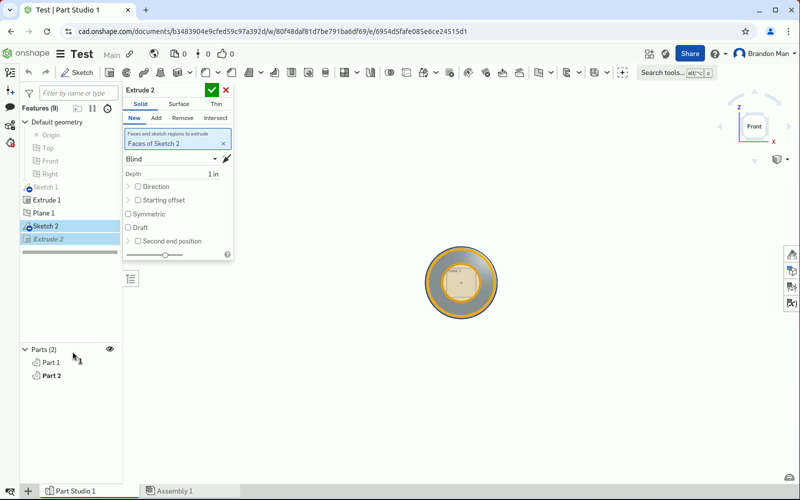
mouse_move(143, 106)
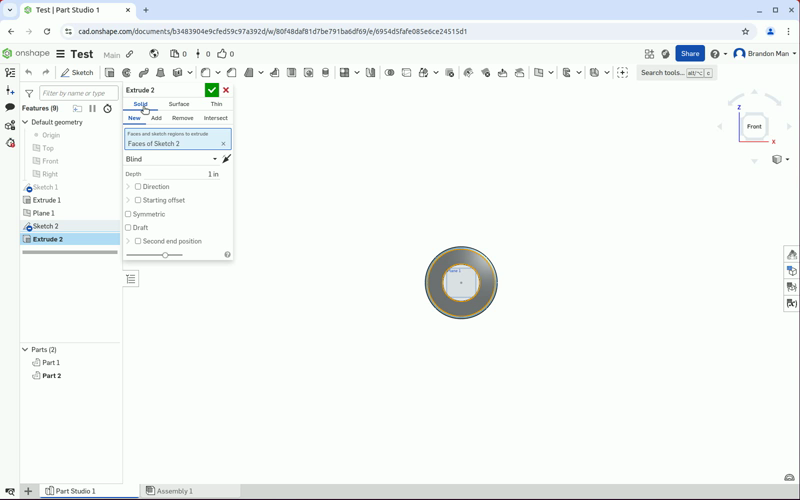
click(143, 106)
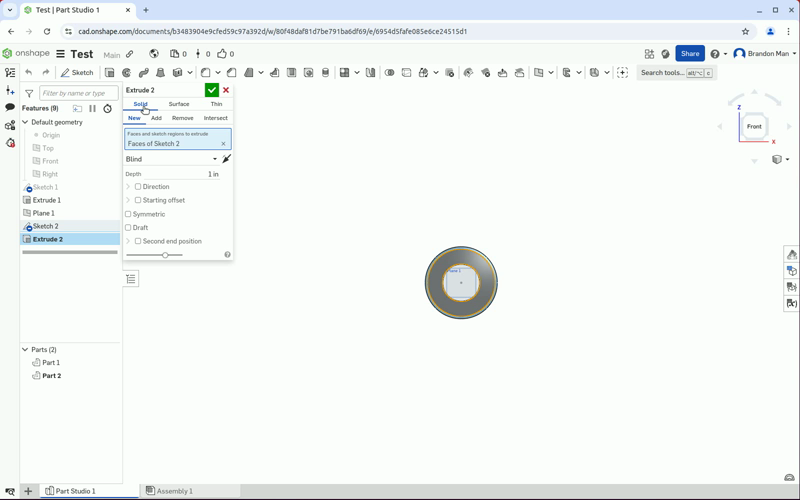
mouse_move(137, 120)
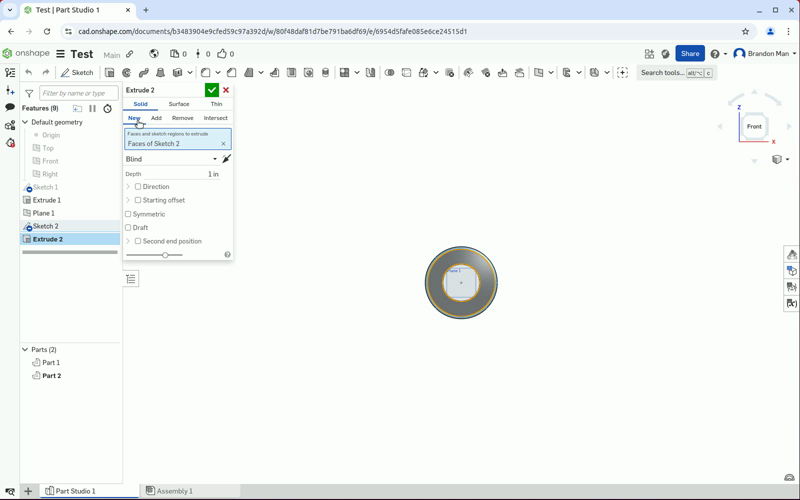
click(137, 120)
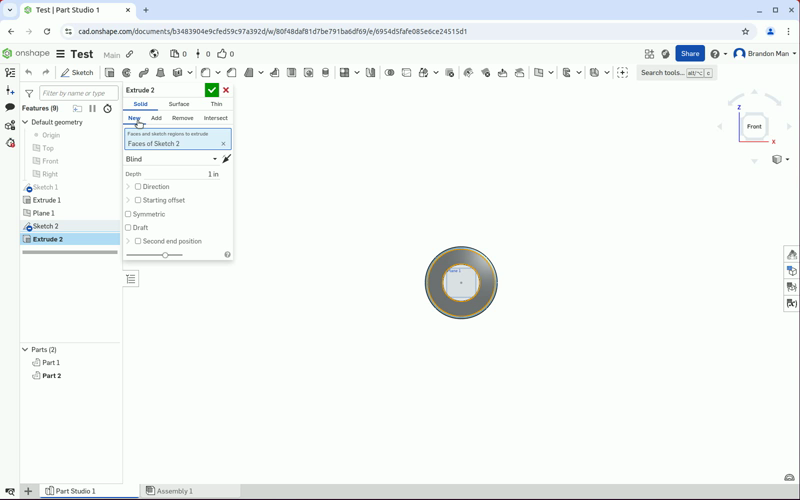
key(tab, 4)
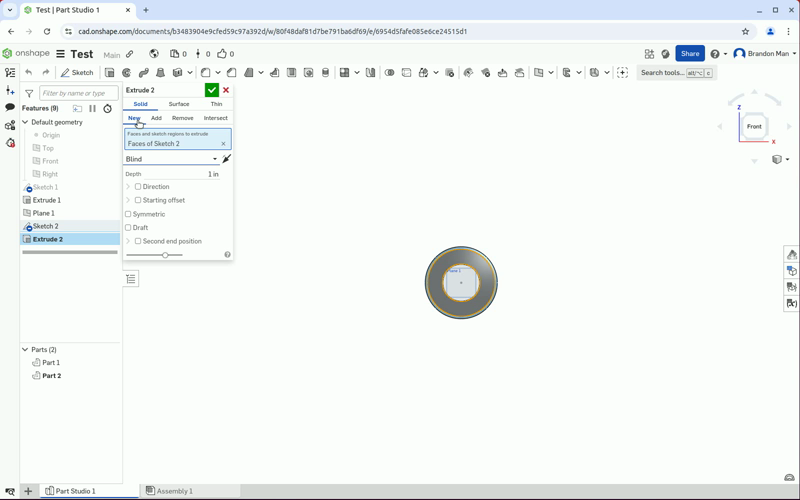
text(0.963)
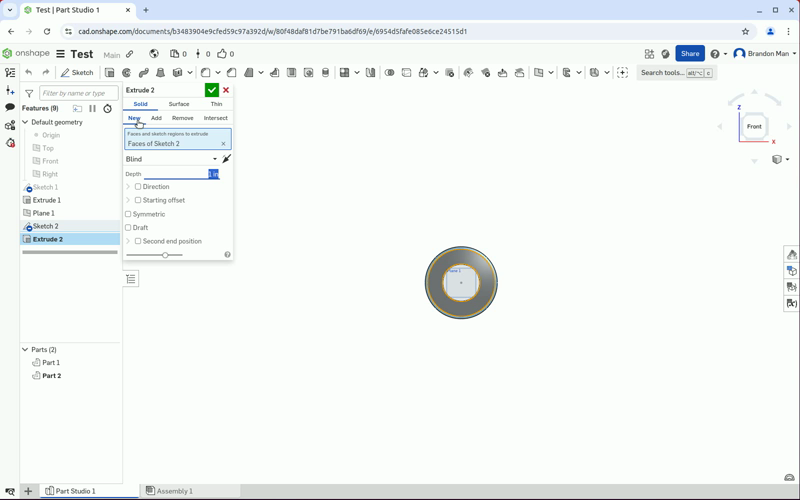
key(enter)
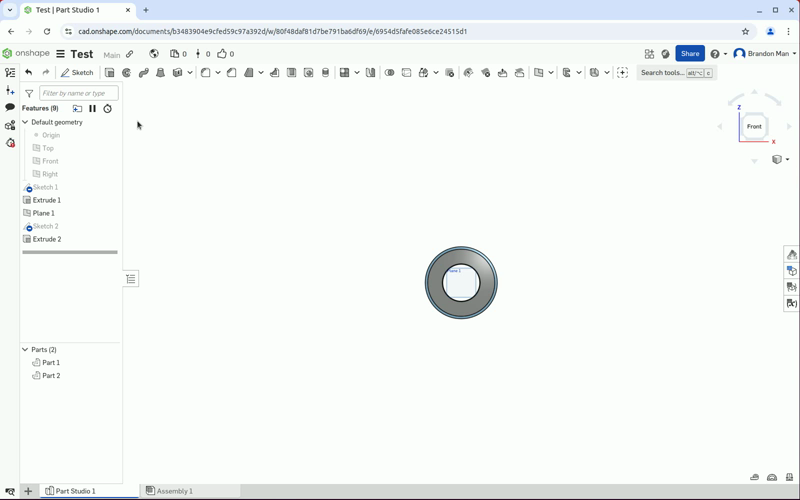
key(shift+h)
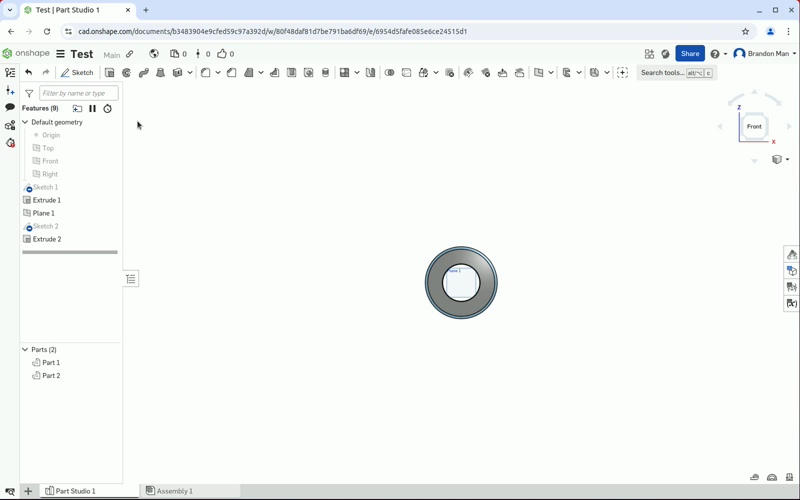
key(shift+h)
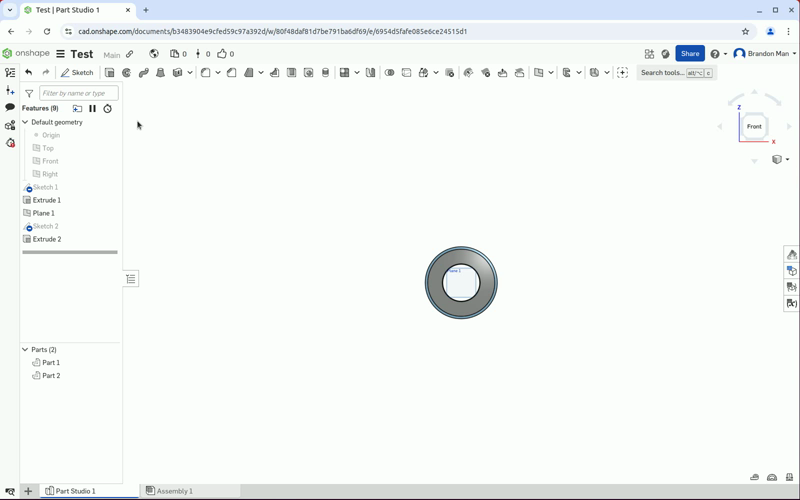
key(shift+7)
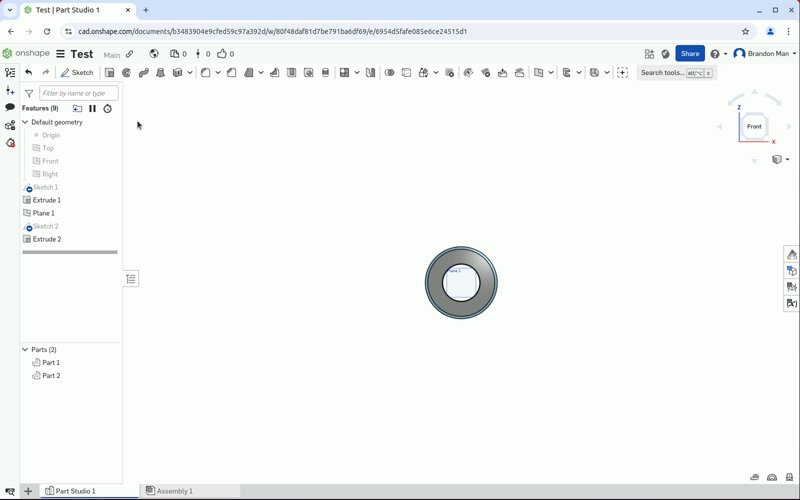
key(left, 2)
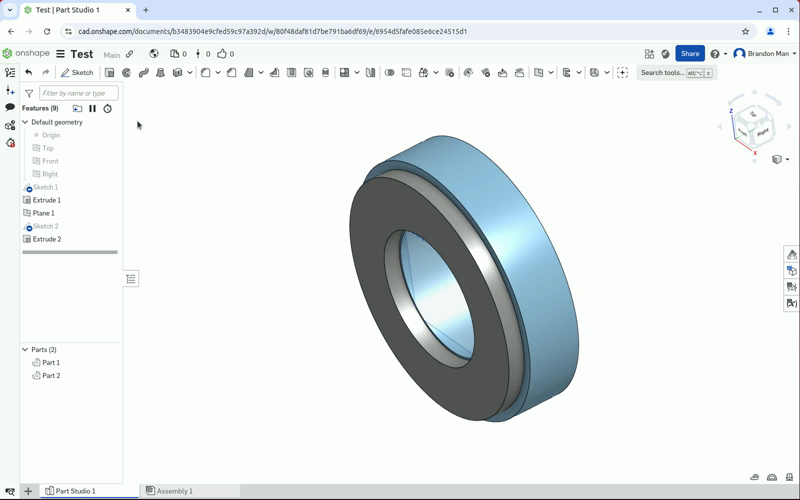
key(down, 2)
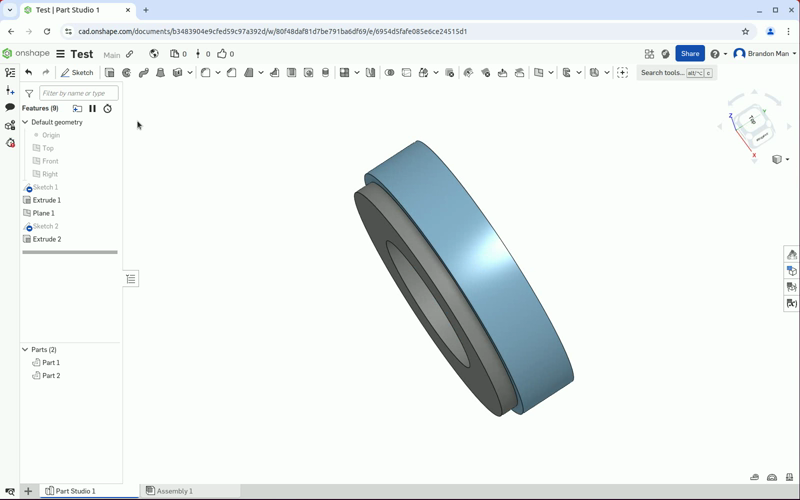
key(up, 2)
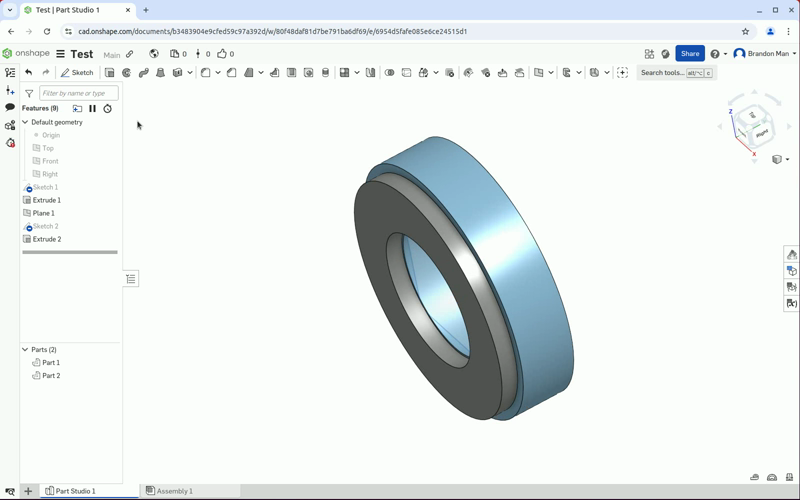
key(right, 2)
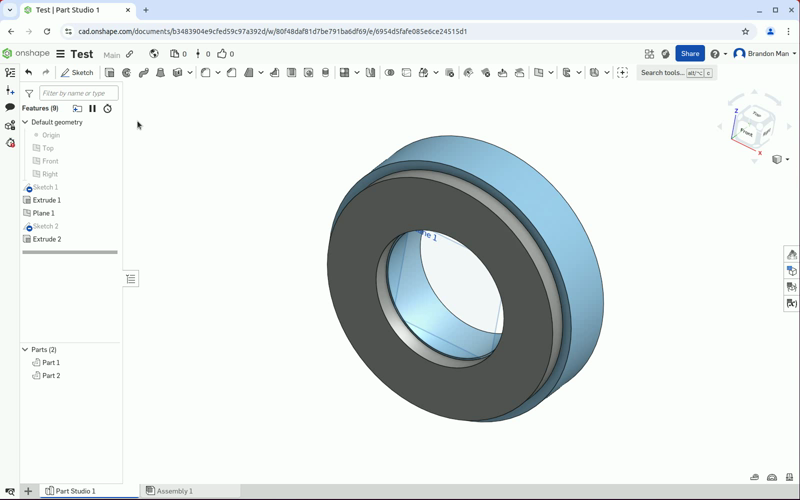
mouse_move(73, 189)
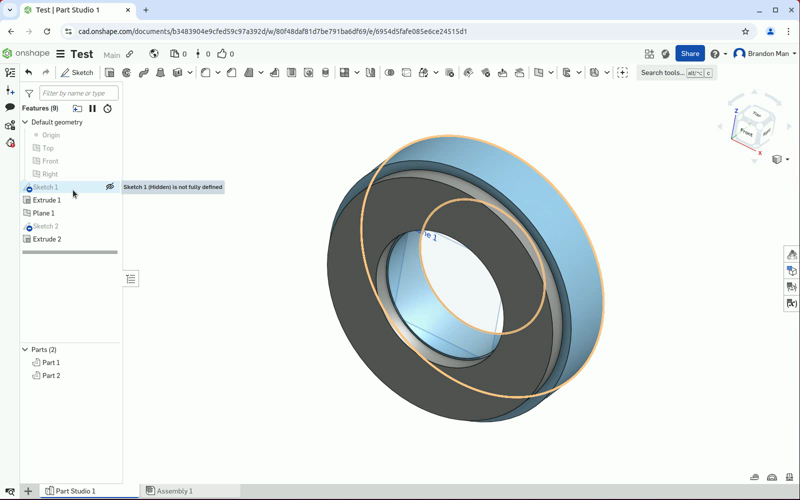
click(73, 189)